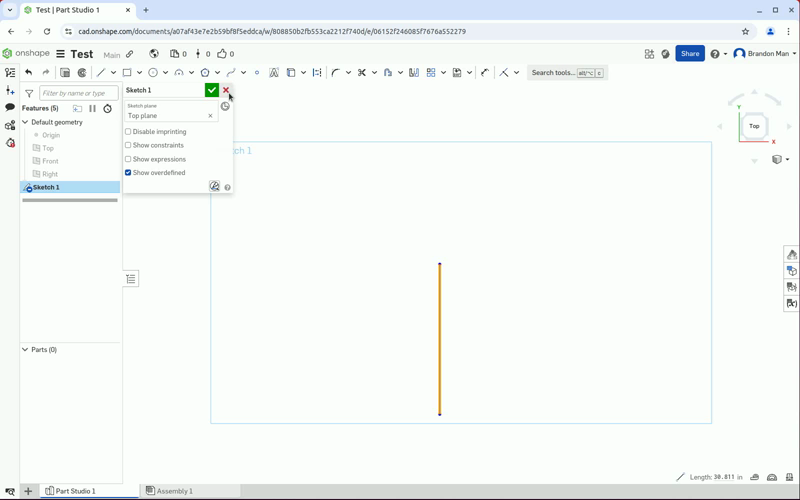
key(shift+h)
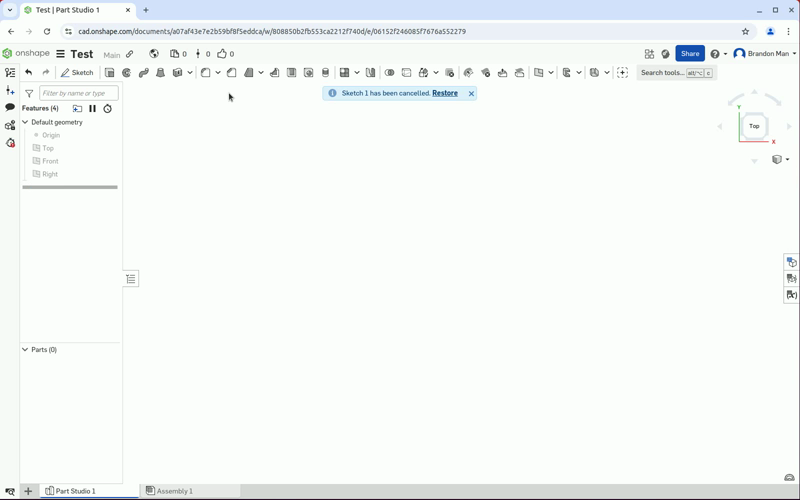
mouse_move(73, 352)
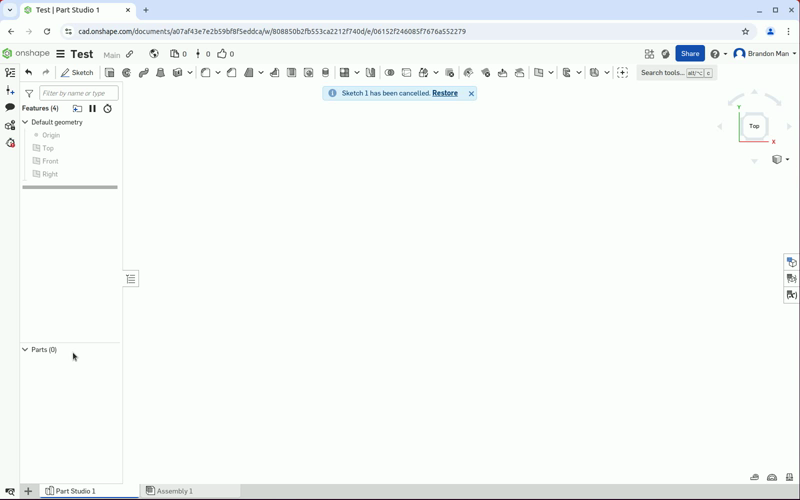
key(y)
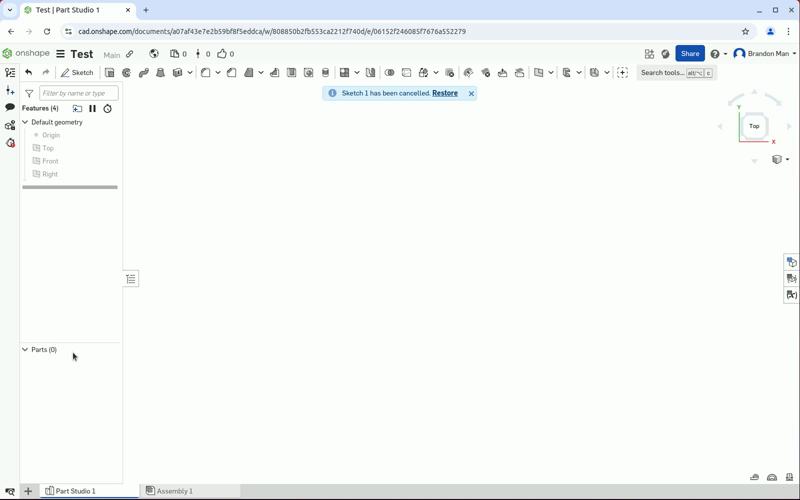
key(shift+p)
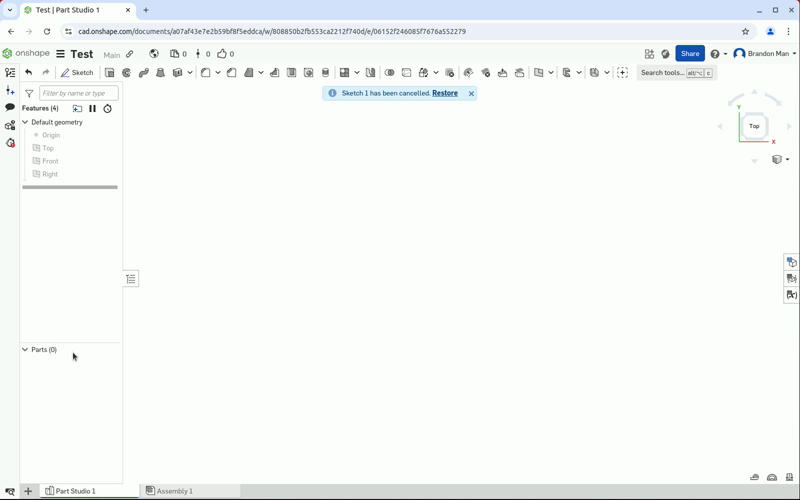
key(space)
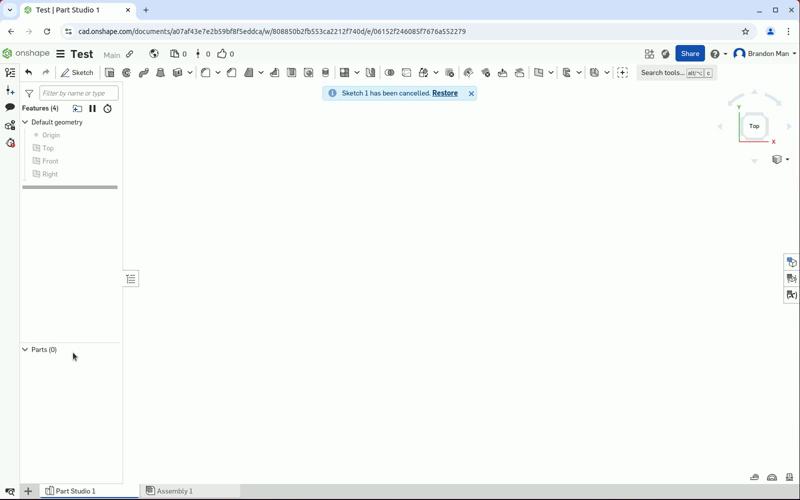
key_down(shift)
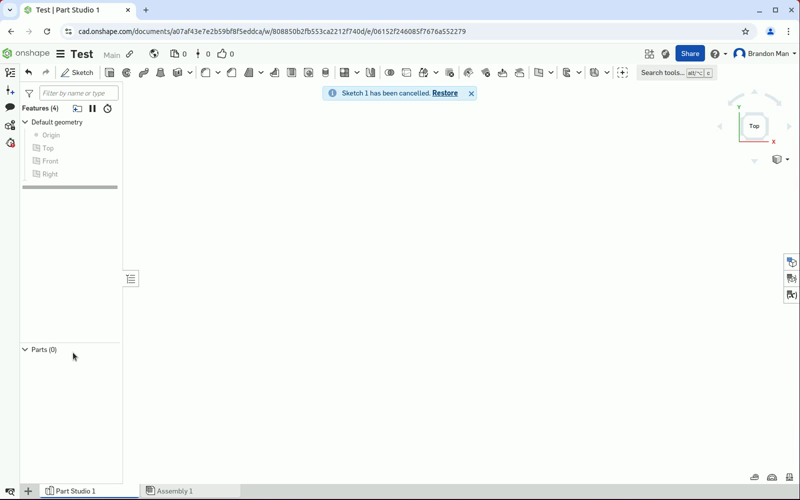
key(up)
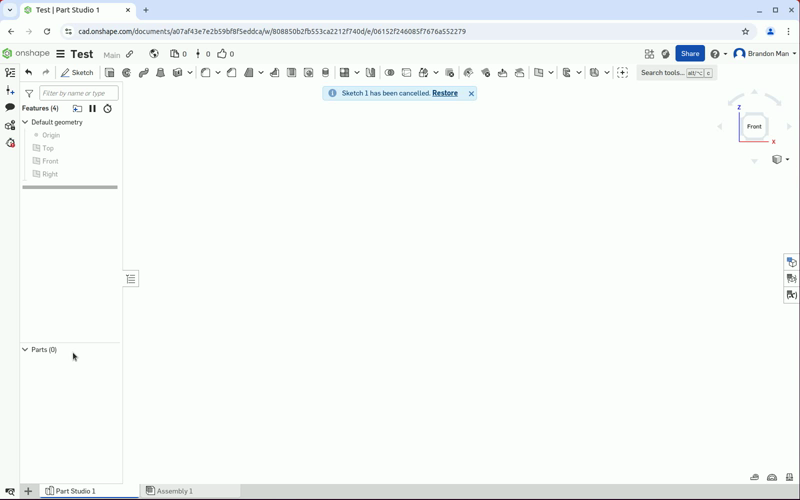
key_up(shift)
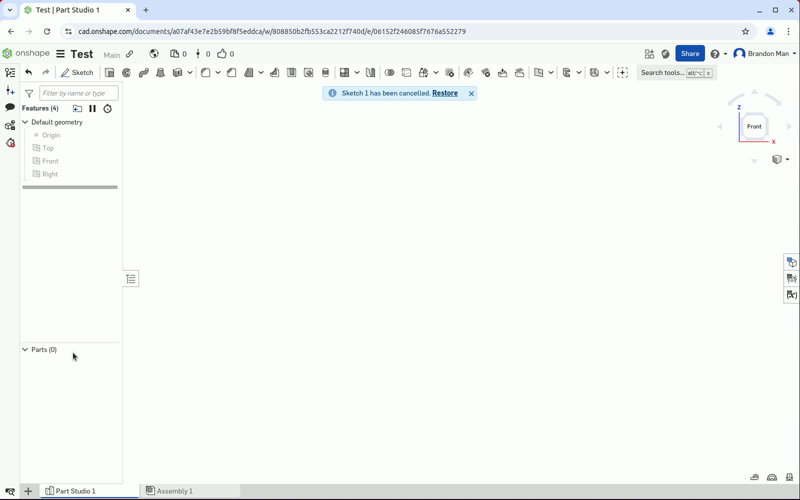
mouse_move(73, 352)
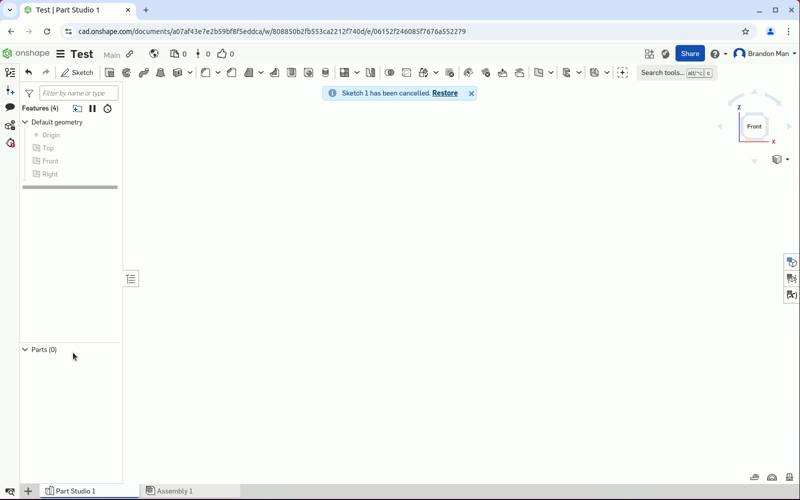
key(shift+y)
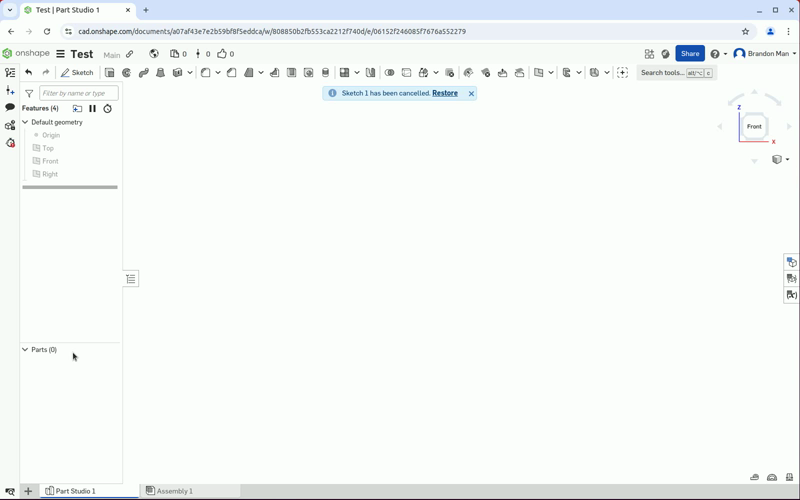
key(shift+s)
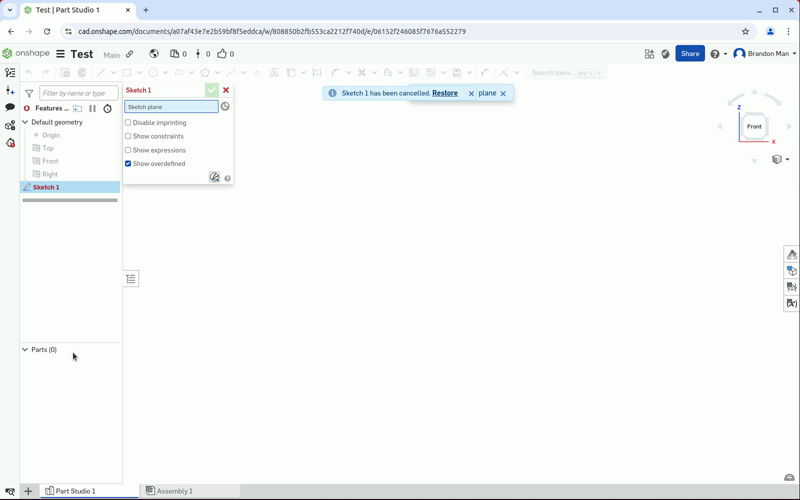
mouse_move(73, 163)
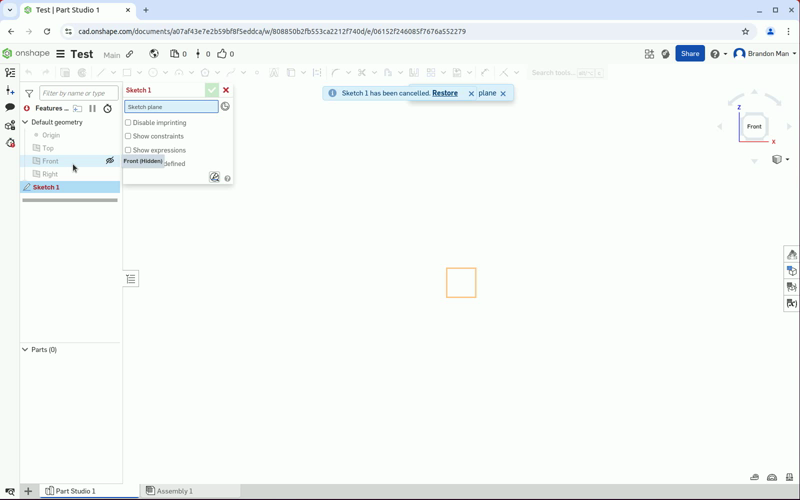
click(73, 163)
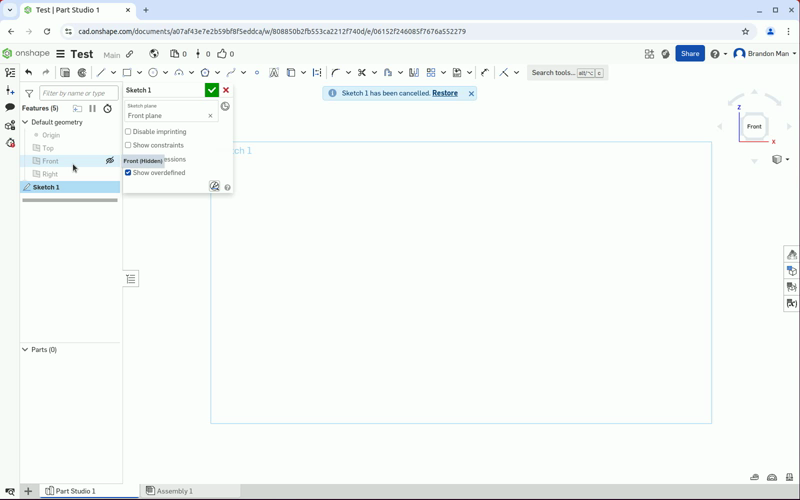
mouse_move(73, 352)
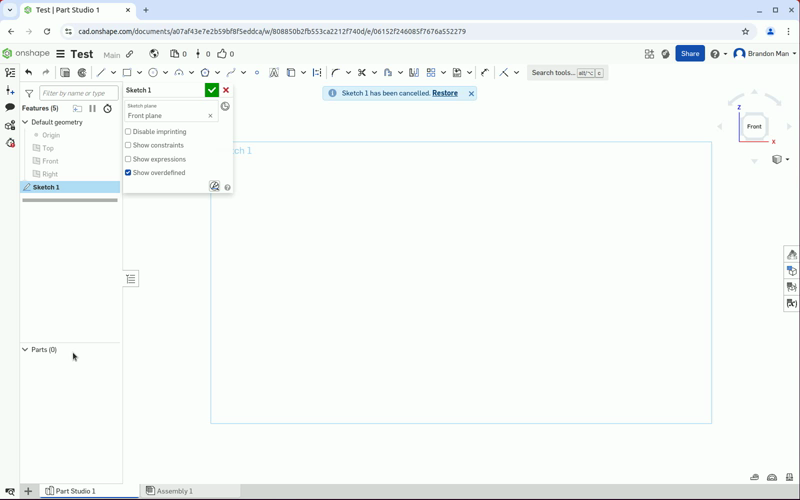
key(y)
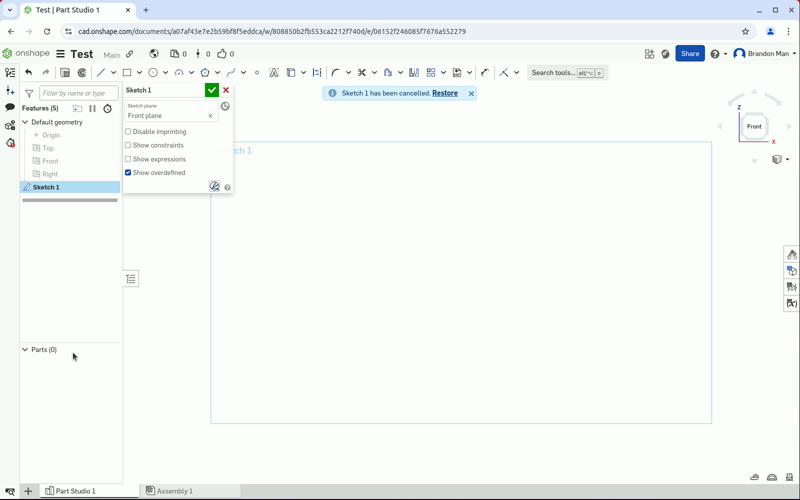
key(l)
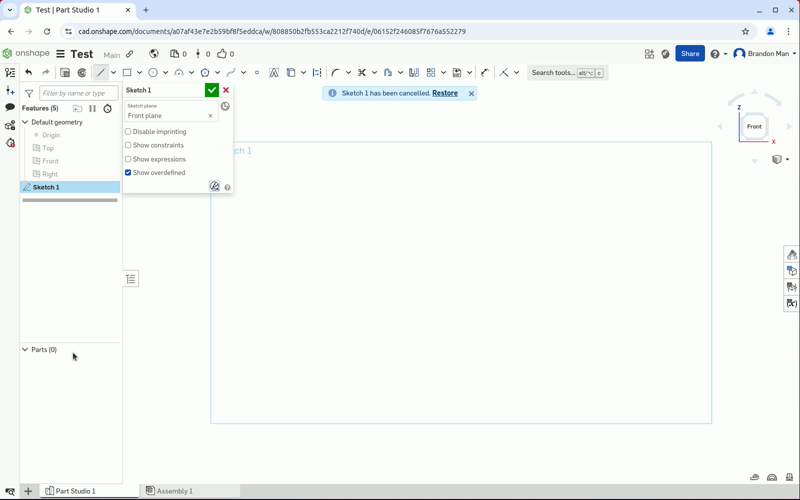
key_down(shift)
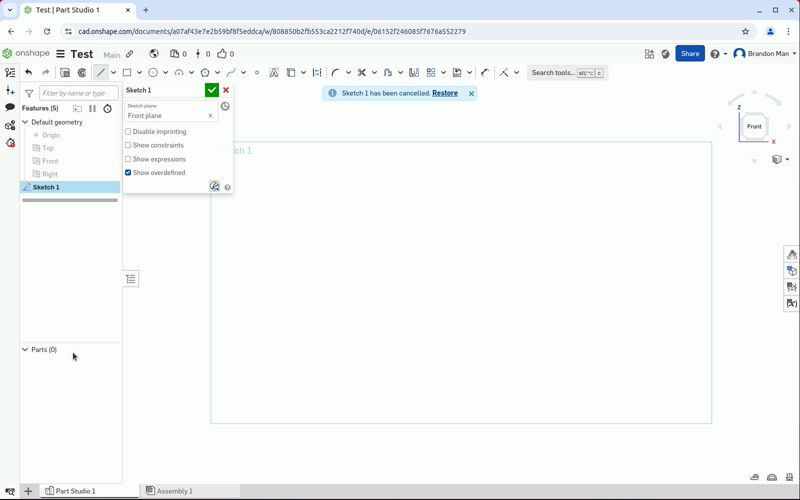
mouse_move(361, 298)
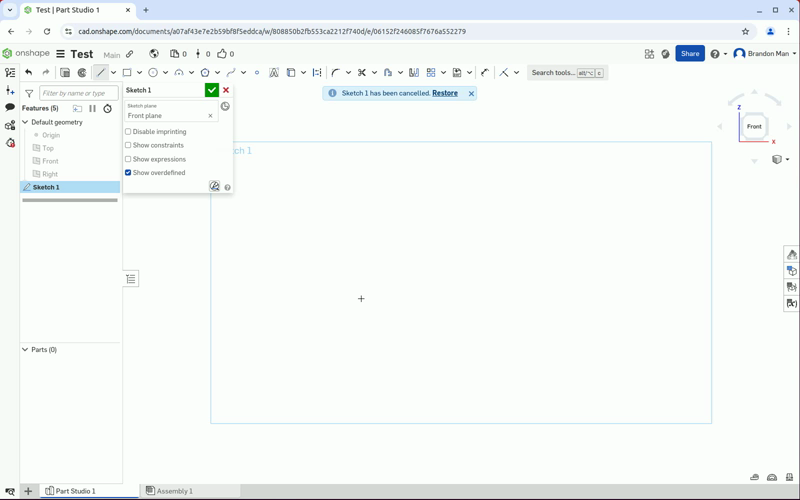
click(361, 298)
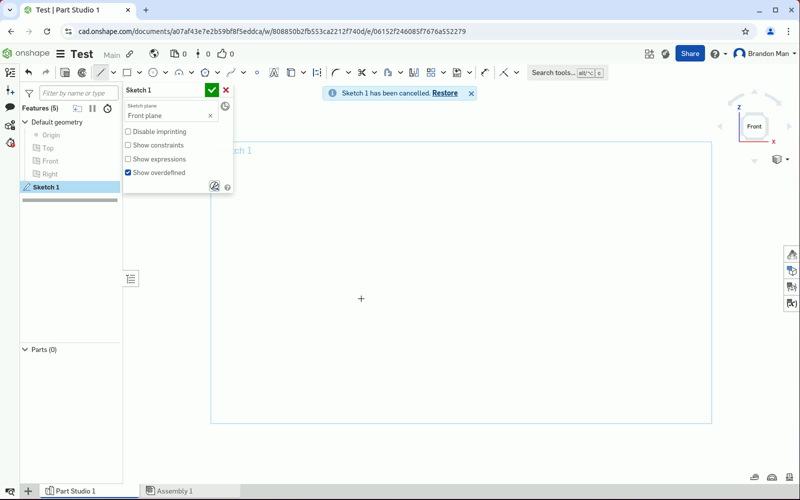
key_up(shift)
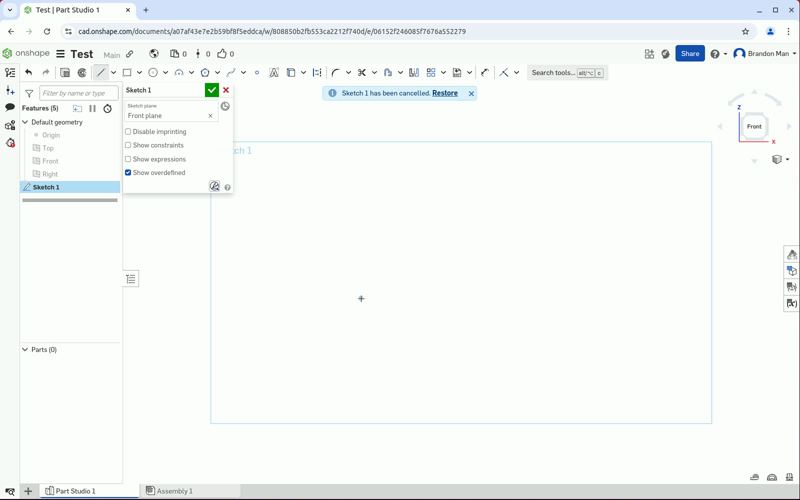
key_down(shift)
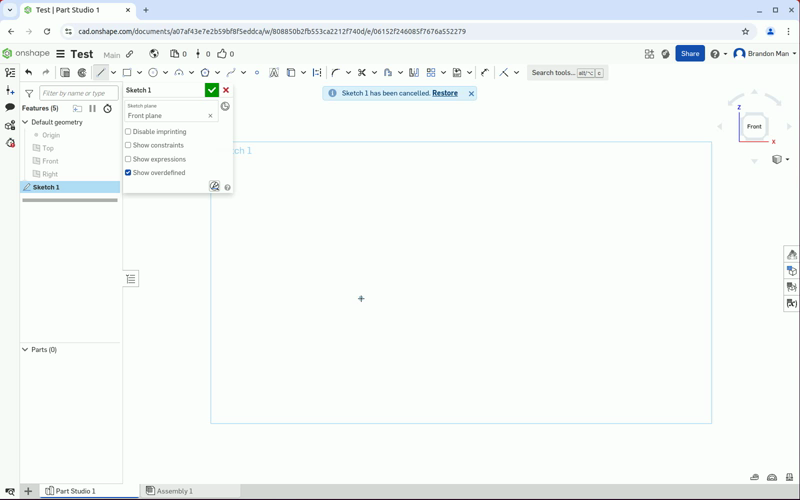
mouse_move(473, 298)
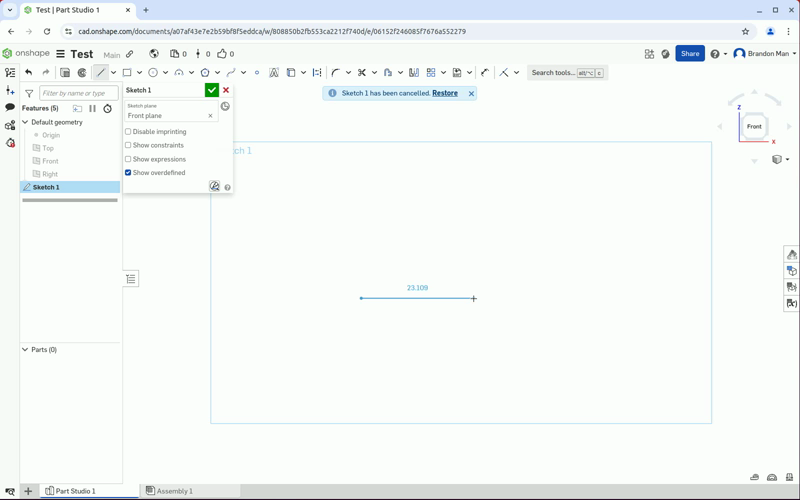
click(473, 298)
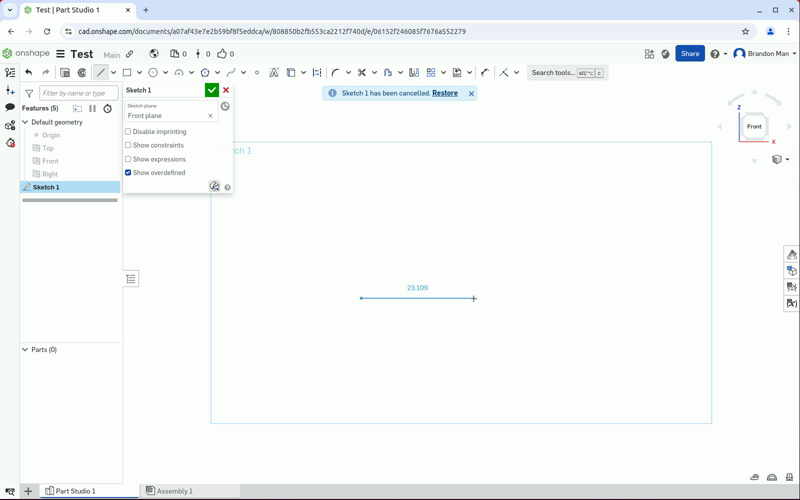
key_up(shift)
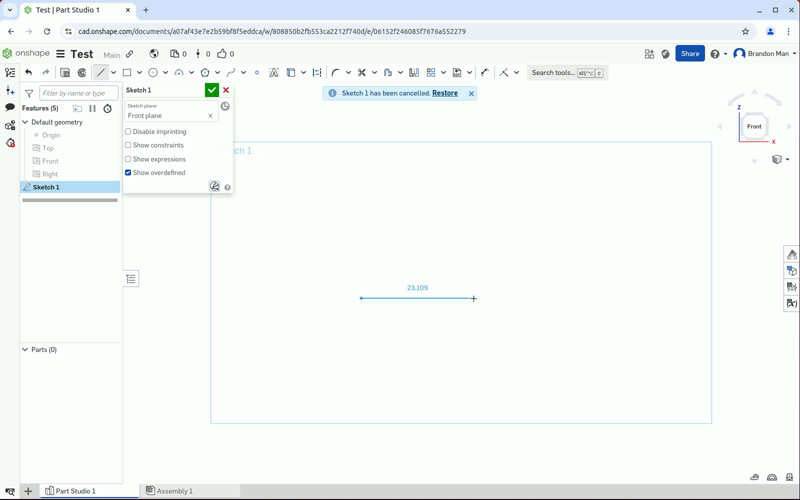
key_down(shift)
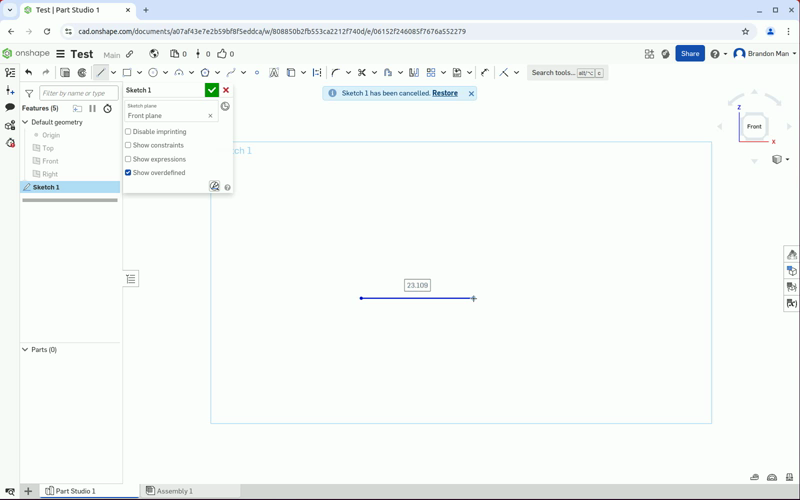
mouse_move(473, 185)
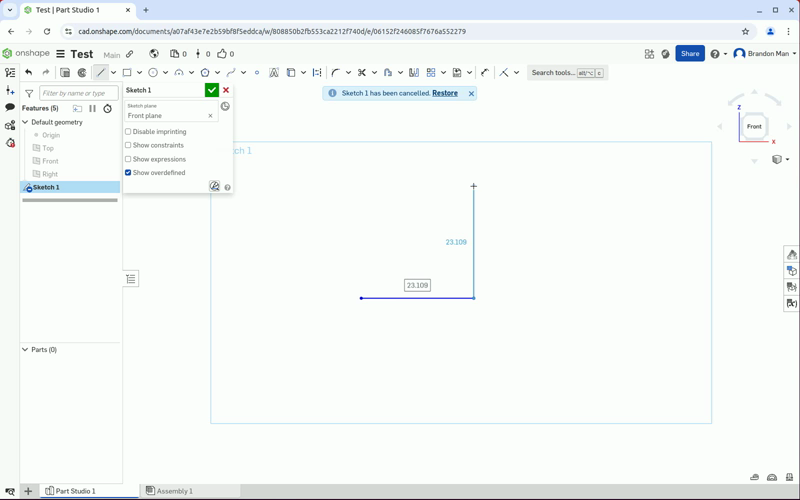
click(473, 185)
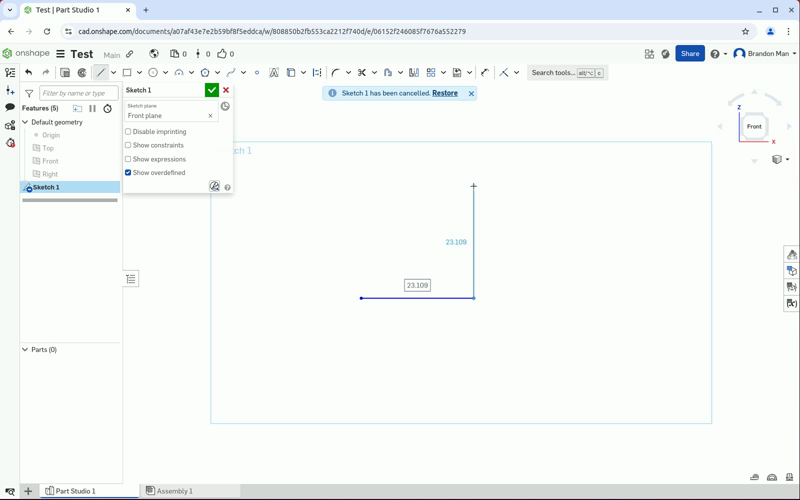
key_up(shift)
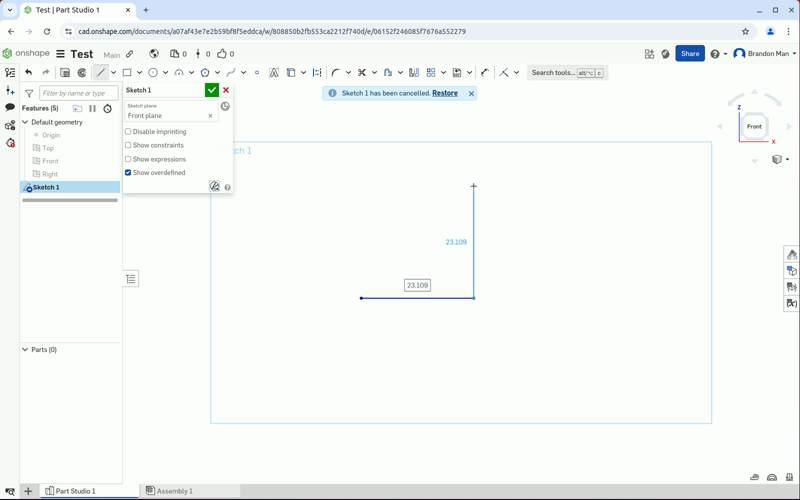
key_down(shift)
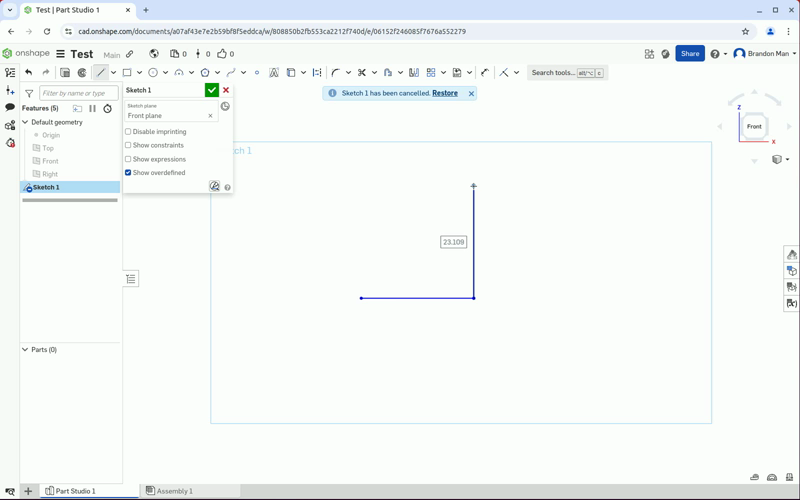
mouse_move(361, 185)
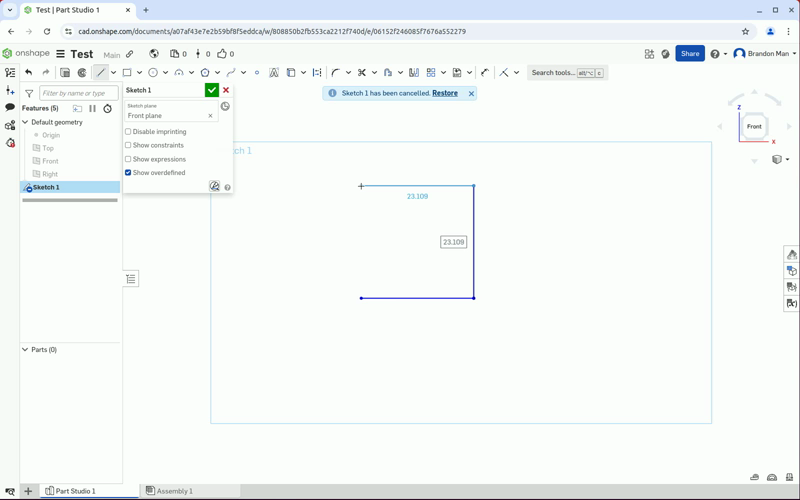
click(361, 185)
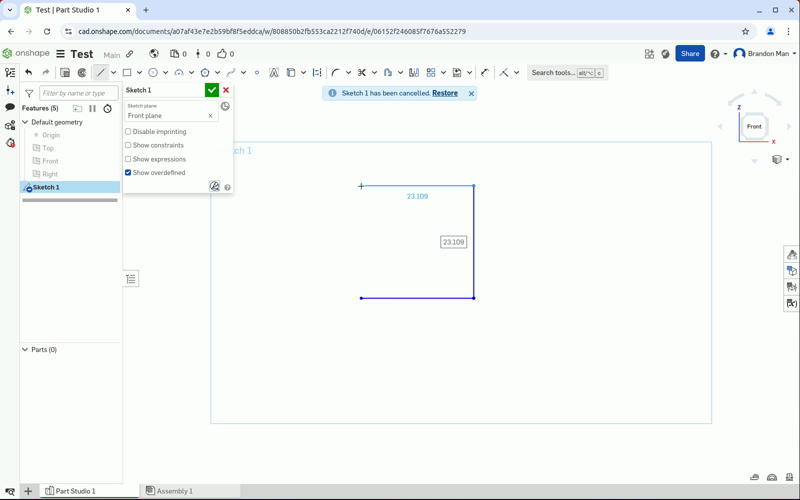
key_up(shift)
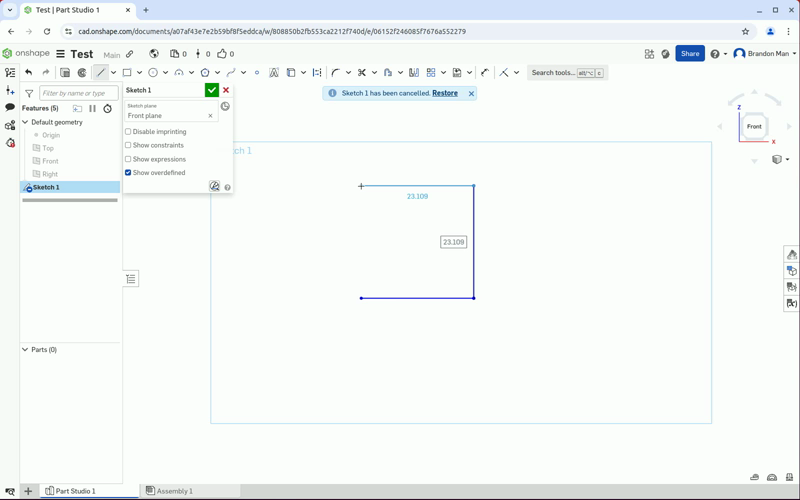
key_down(shift)
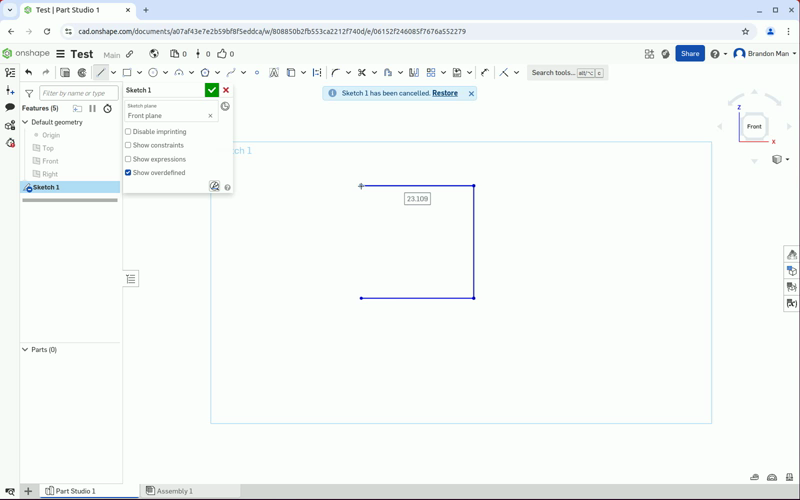
mouse_move(361, 298)
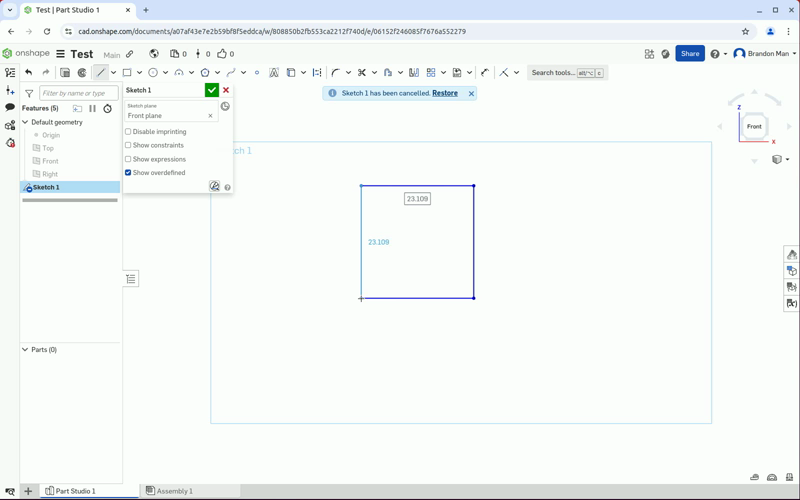
key_up(shift)
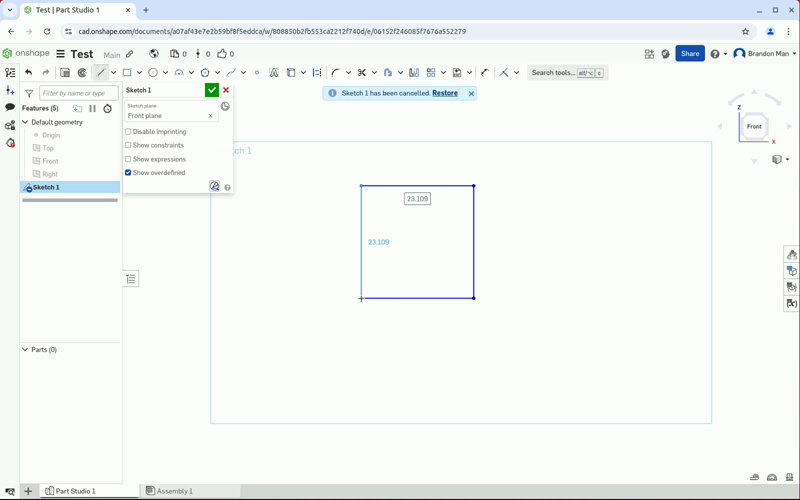
click(361, 298)
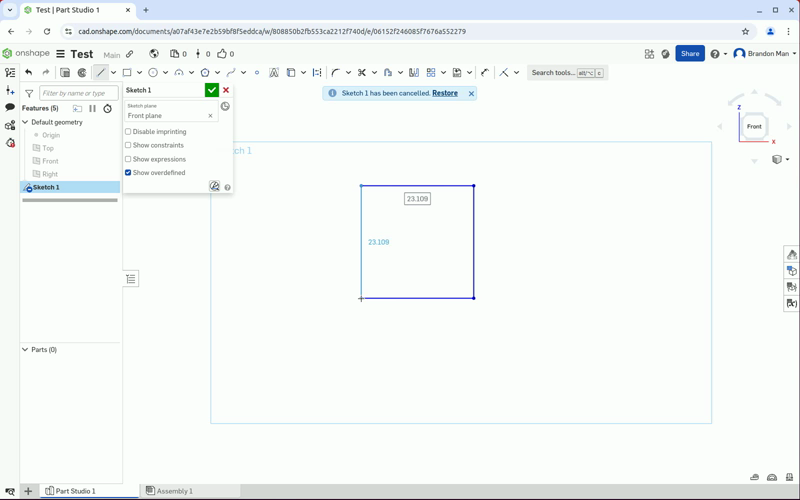
key(esc)
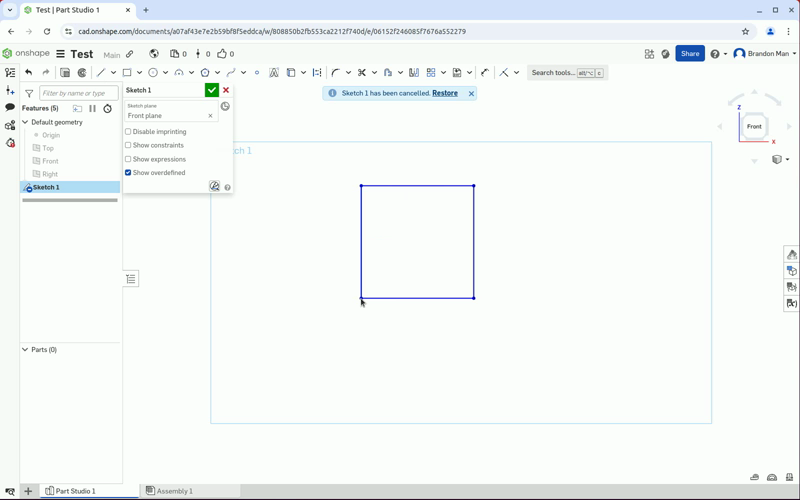
mouse_move(426, 256)
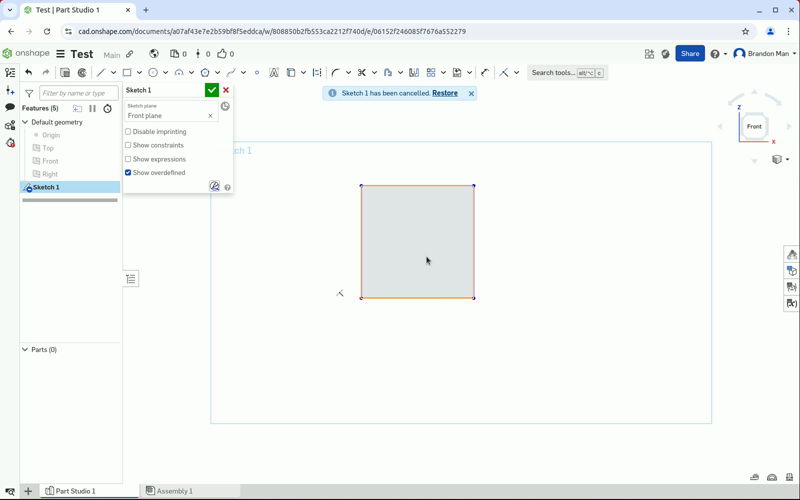
click(426, 256)
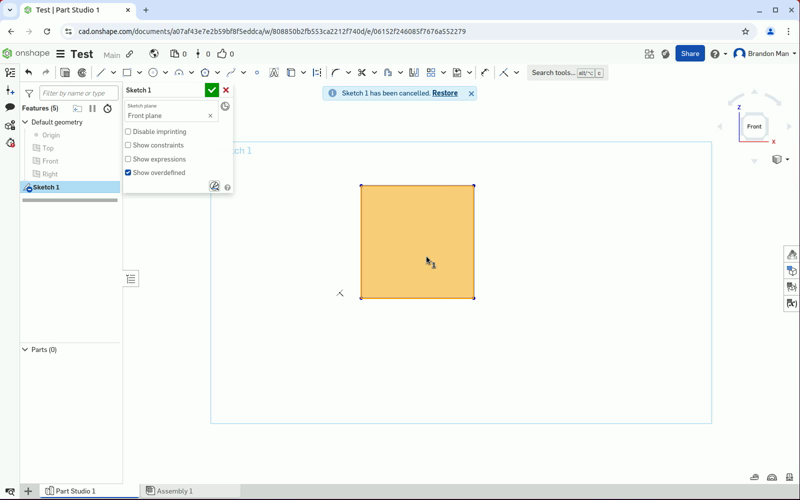
mouse_move(73, 352)
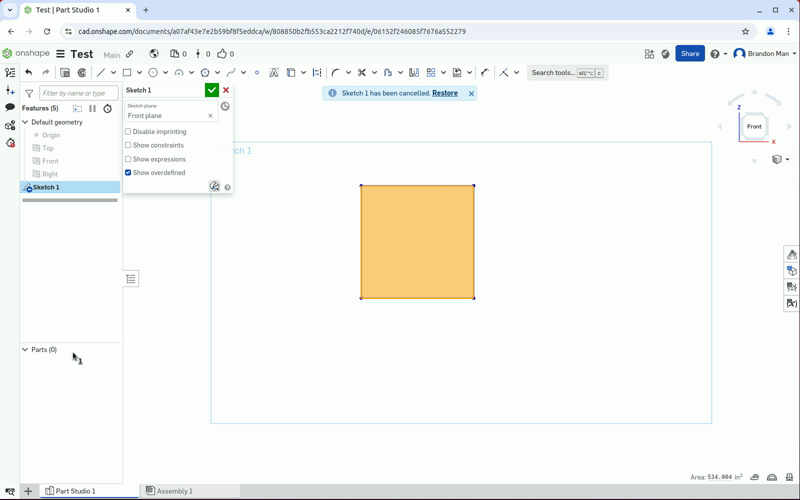
key(shift+y)
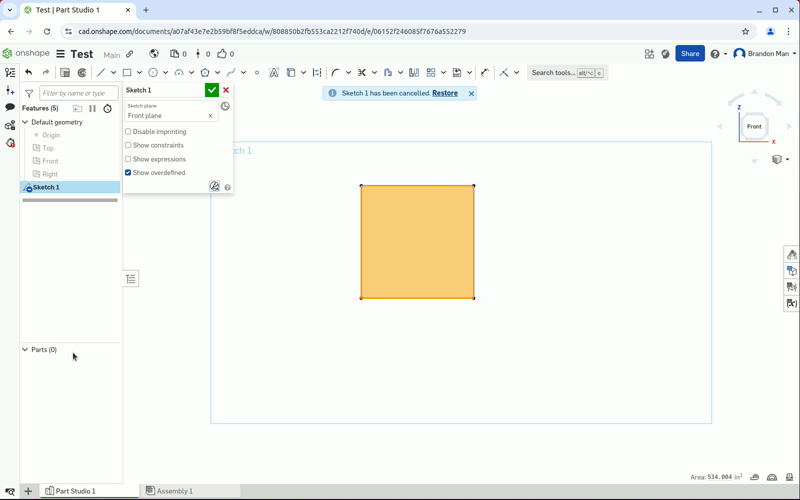
key(shift+e)
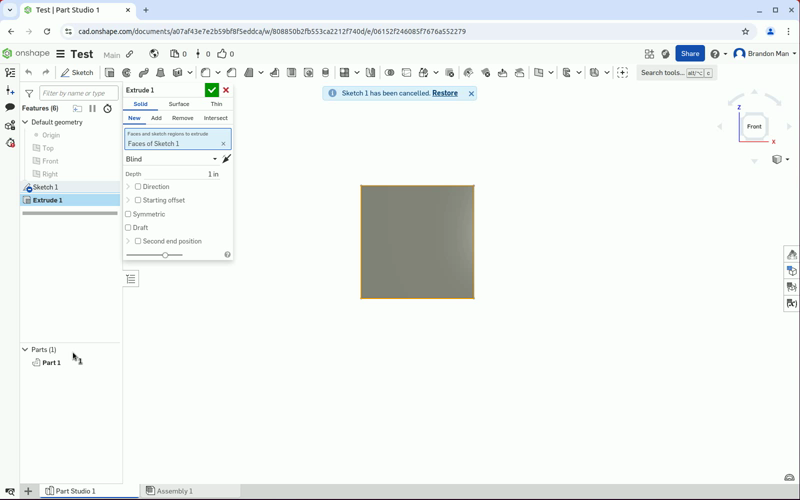
mouse_move(143, 106)
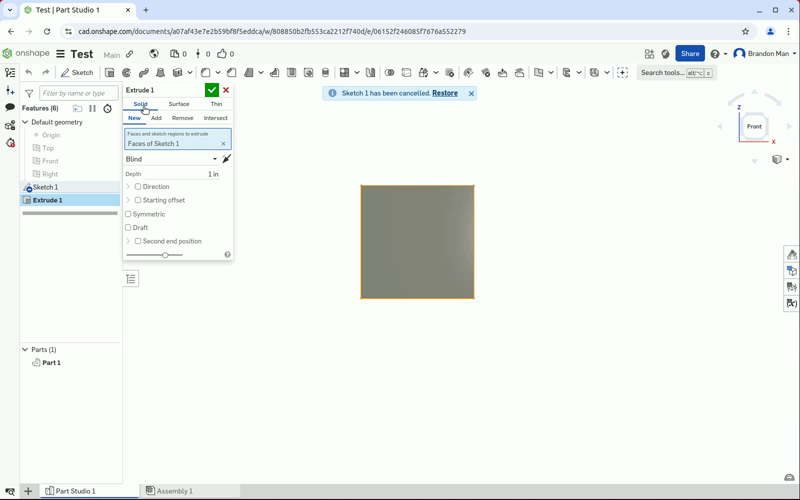
click(143, 106)
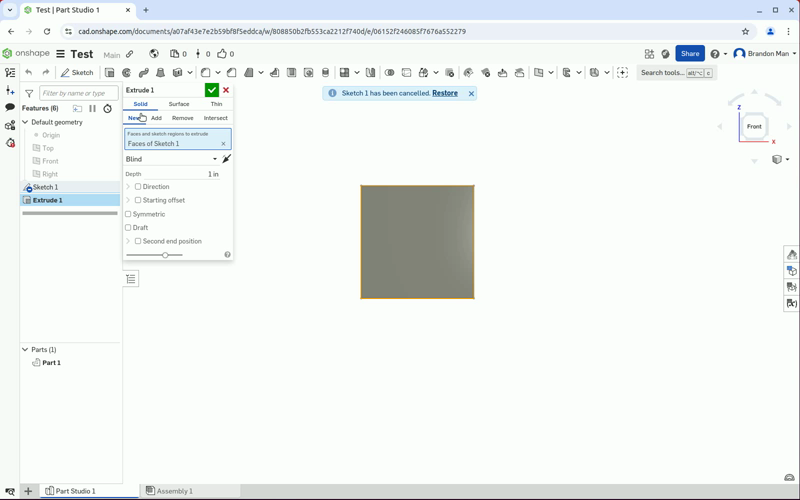
mouse_move(137, 120)
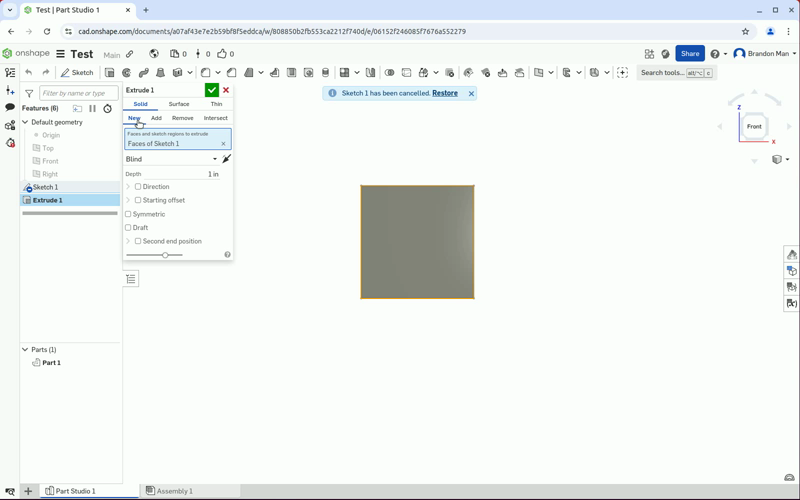
click(137, 120)
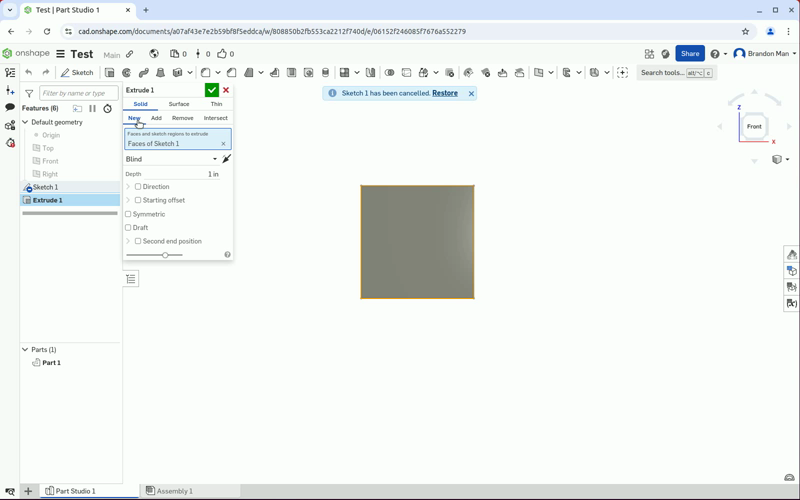
key(tab, 4)
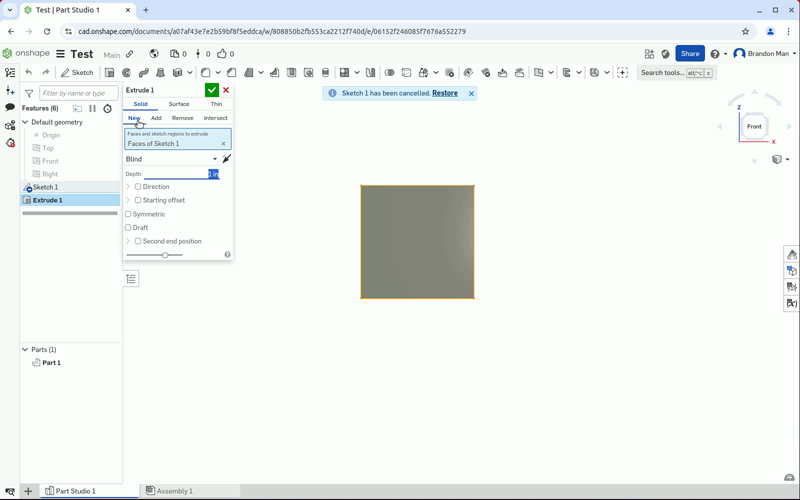
text(23.108)
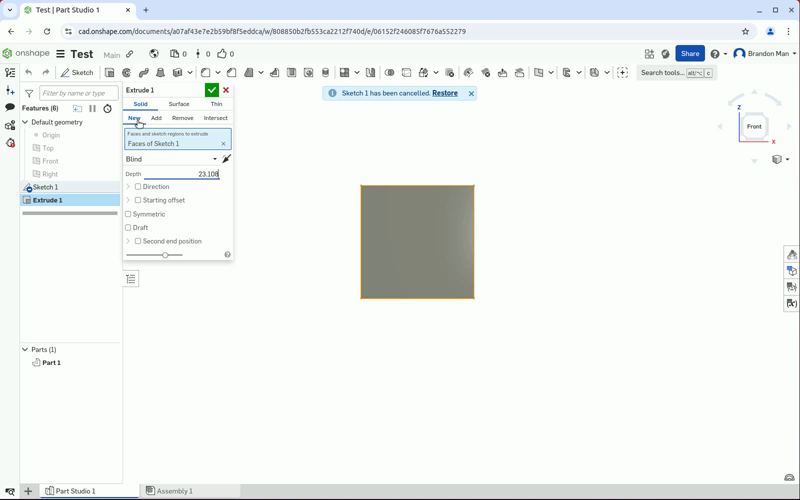
key(enter)
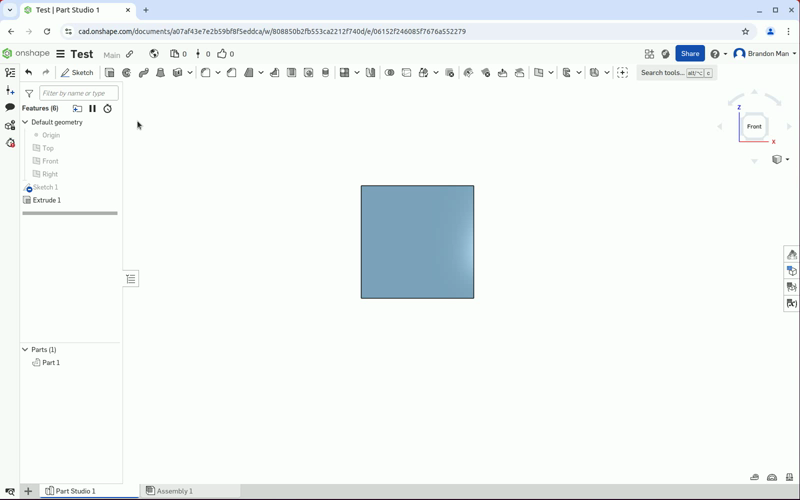
key(shift+h)
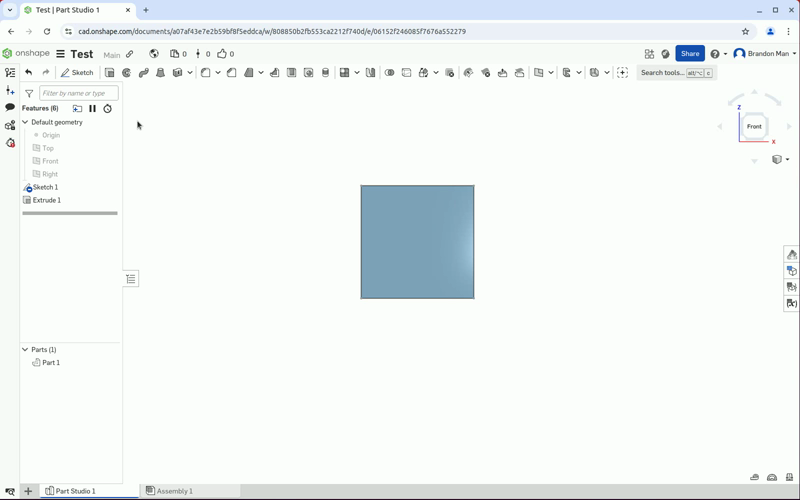
key(shift+h)
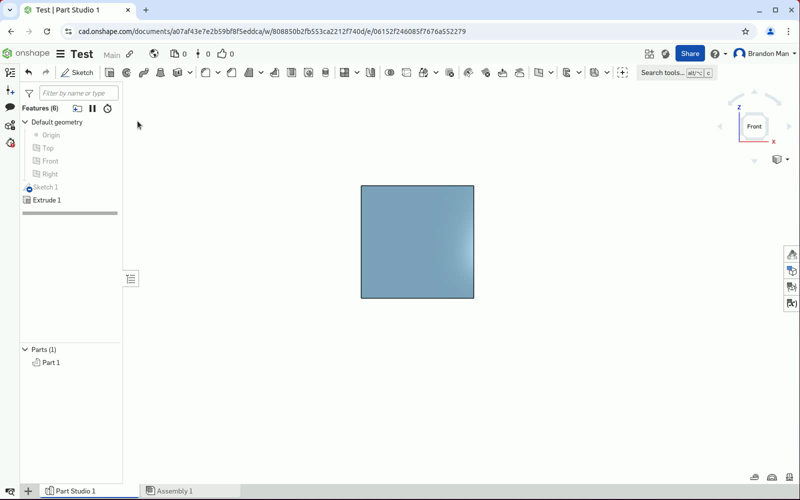
mouse_move(73, 189)
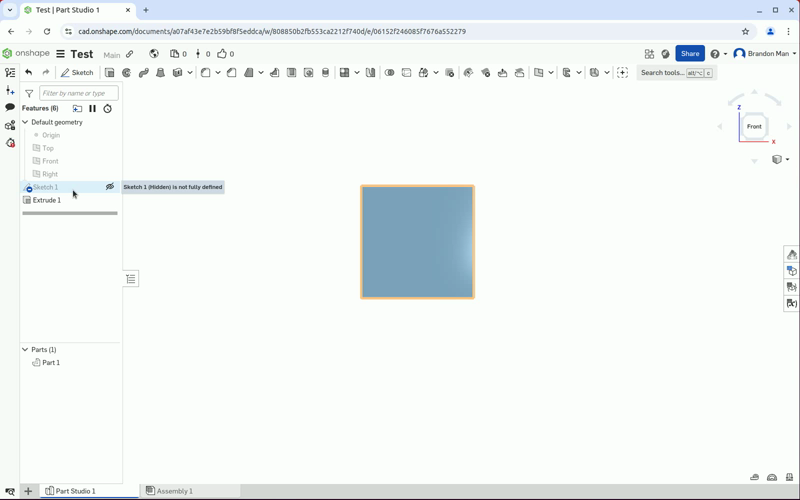
click(73, 189)
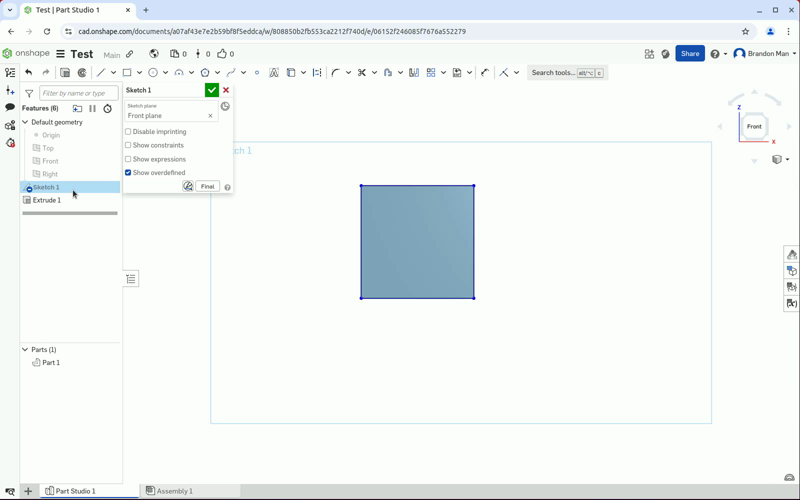
mouse_move(229, 92)
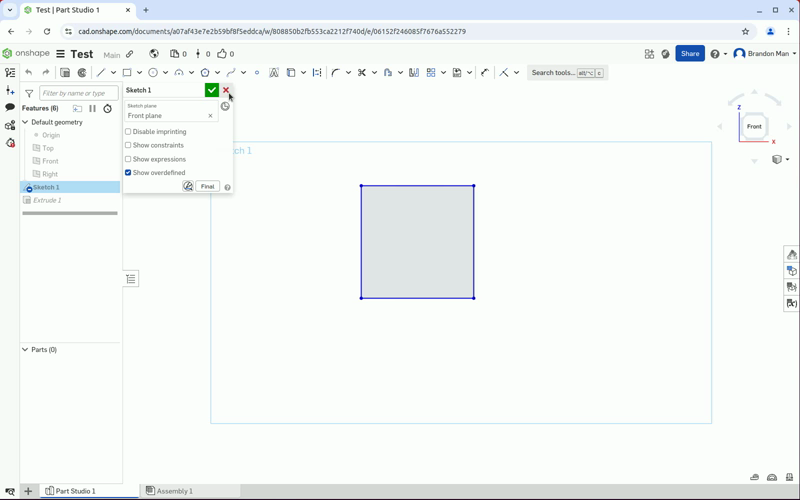
click(229, 92)
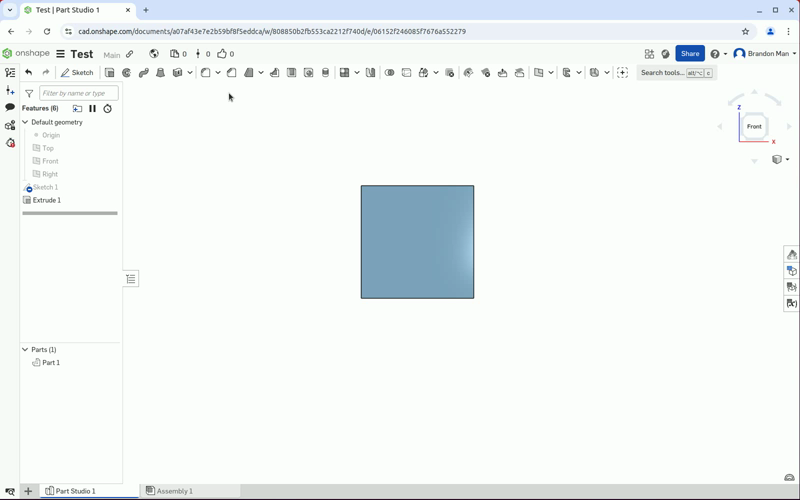
mouse_move(541, 75)
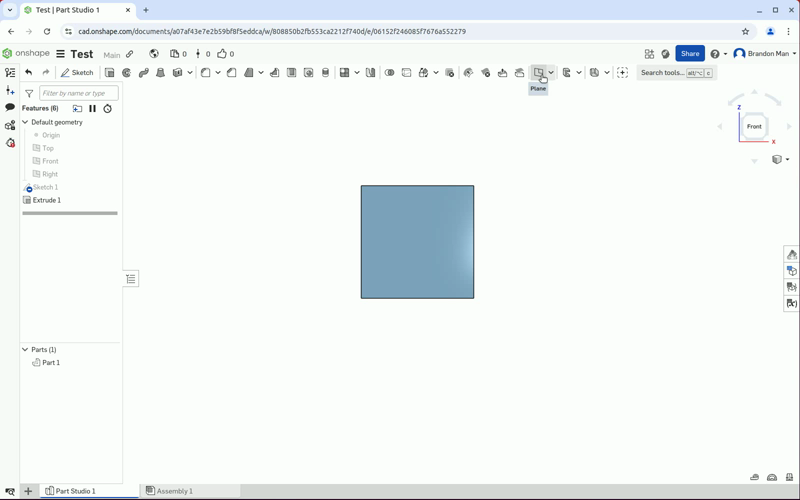
click(541, 75)
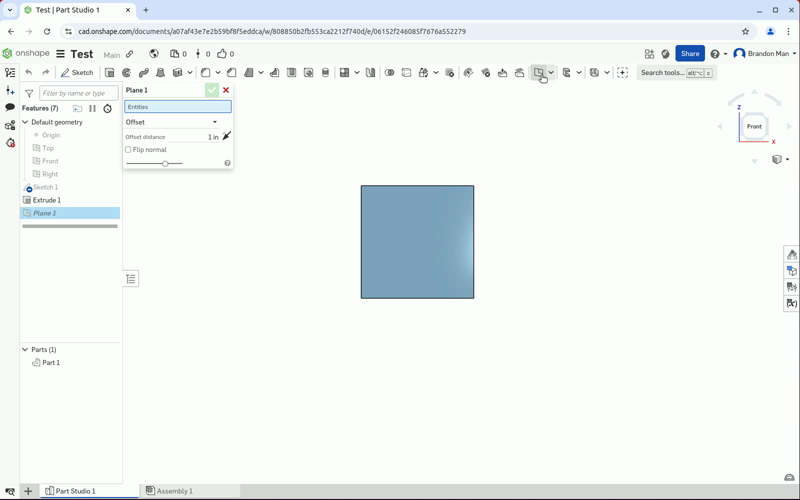
mouse_move(73, 163)
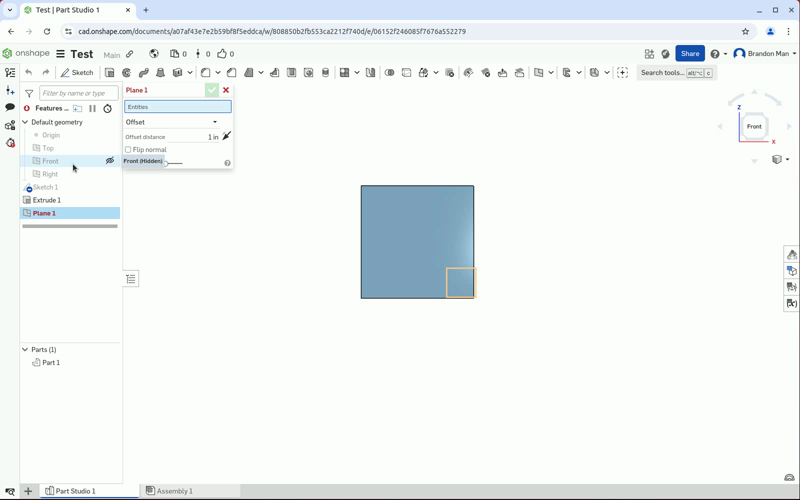
click(73, 163)
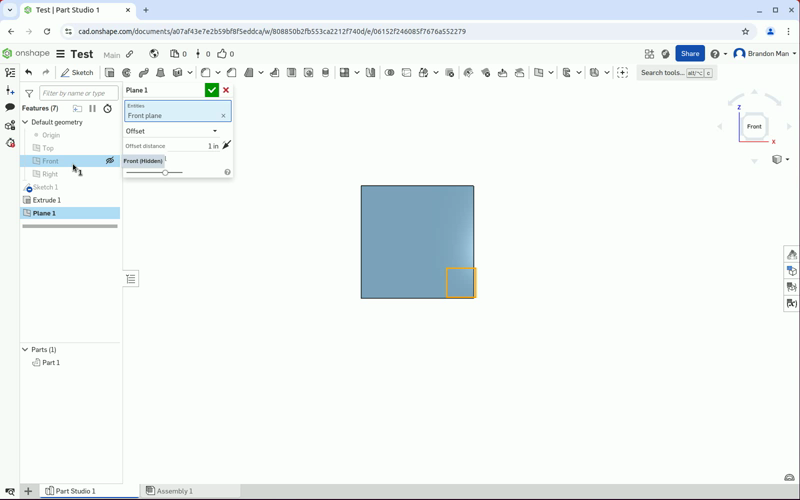
key(tab, 2)
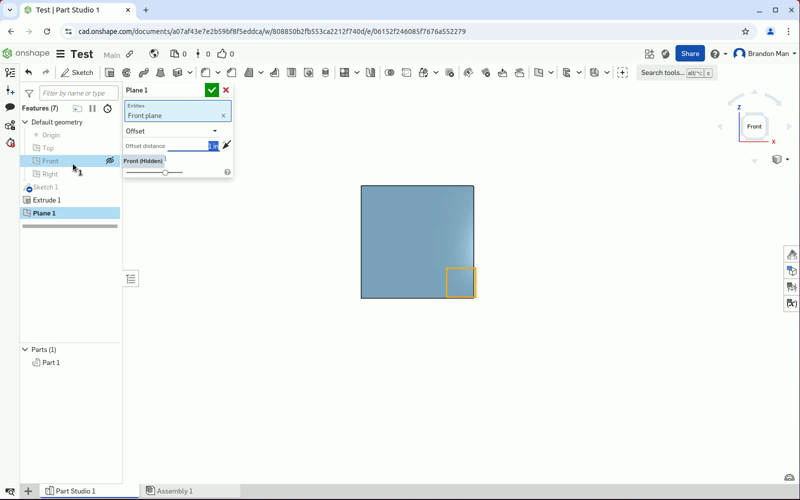
text(23.108)
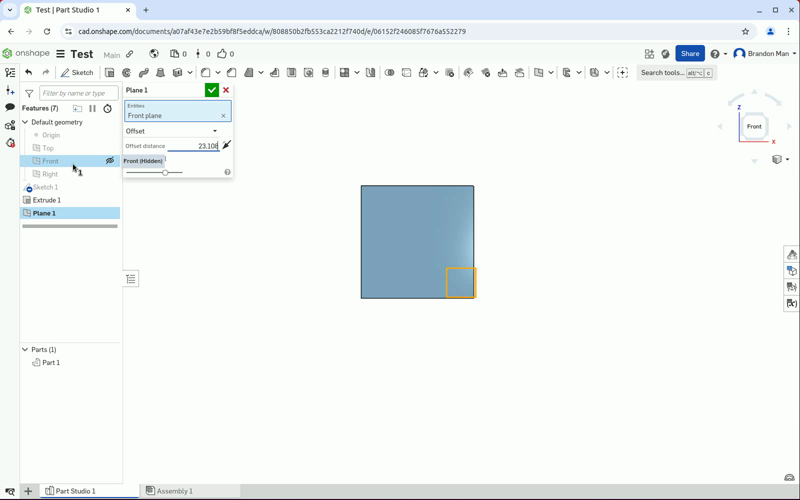
key(enter, 2)
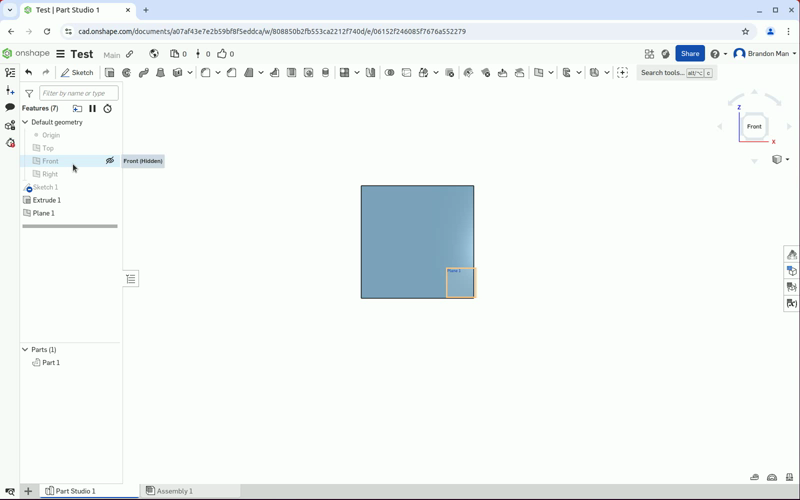
key(shift+s)
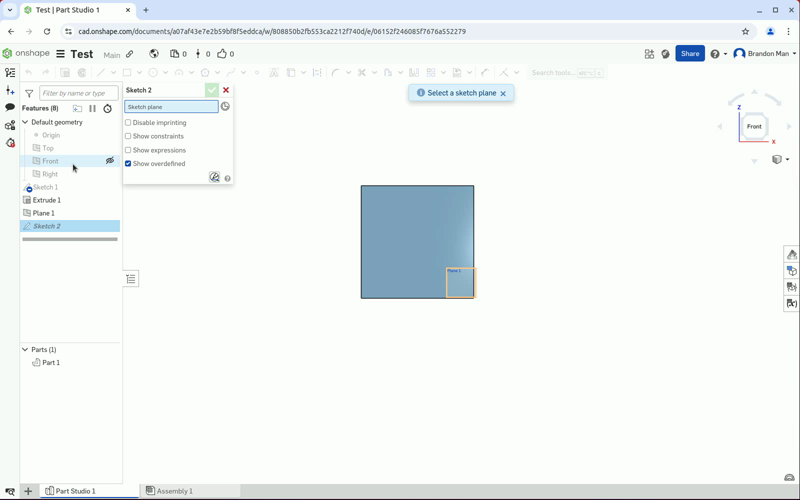
mouse_move(73, 215)
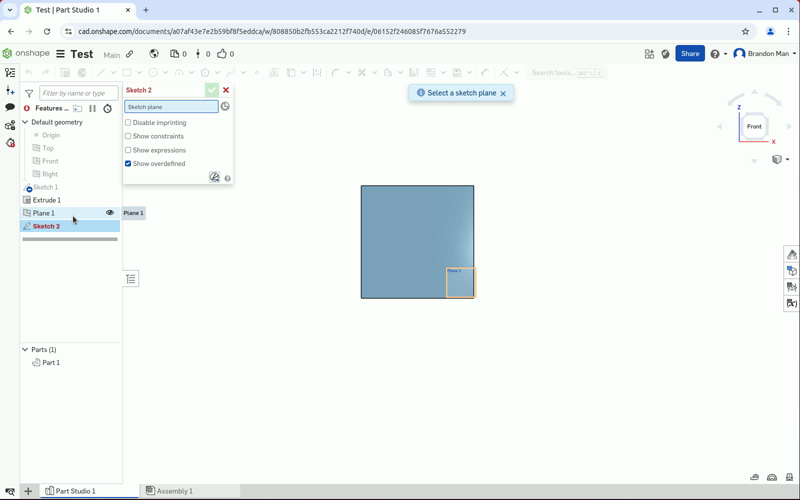
click(73, 215)
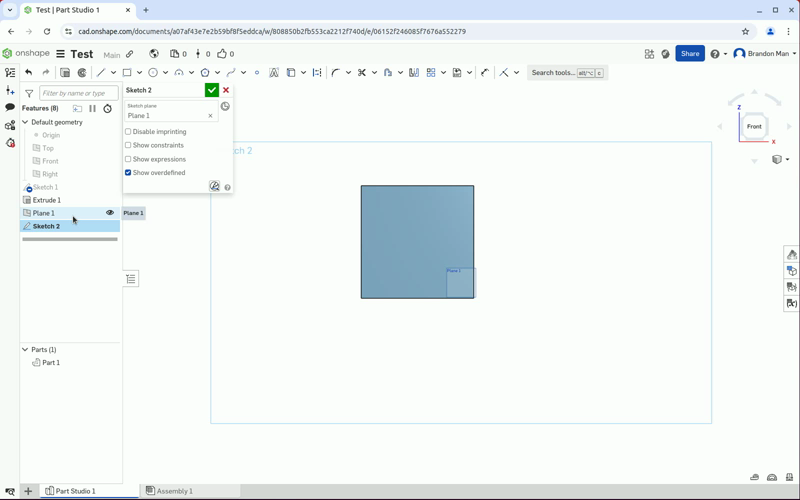
mouse_move(73, 352)
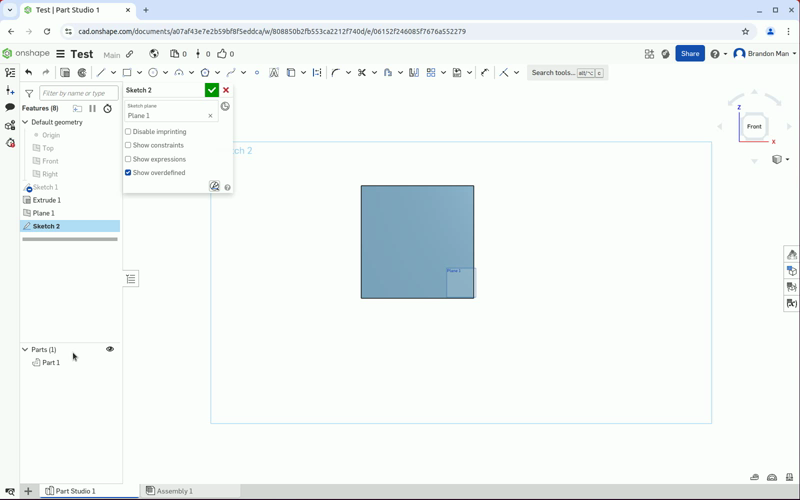
key(y)
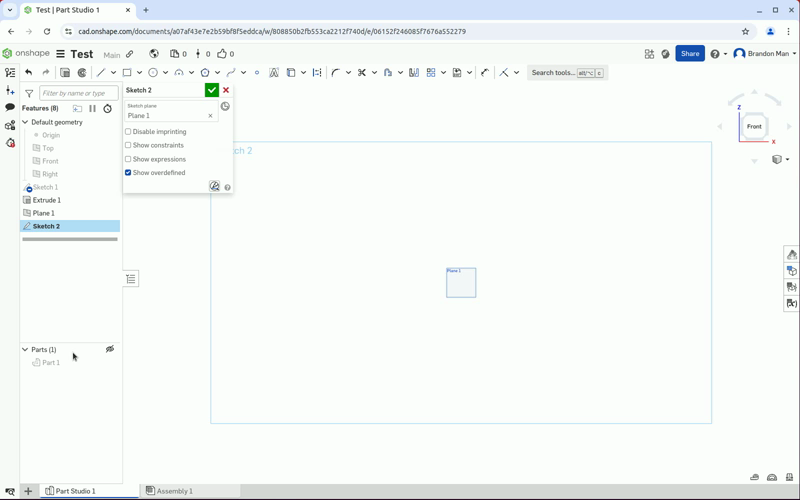
key(l)
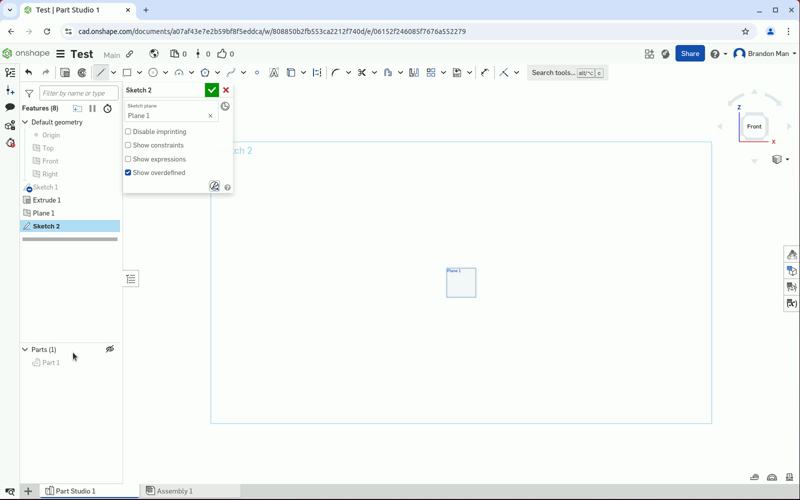
key_down(shift)
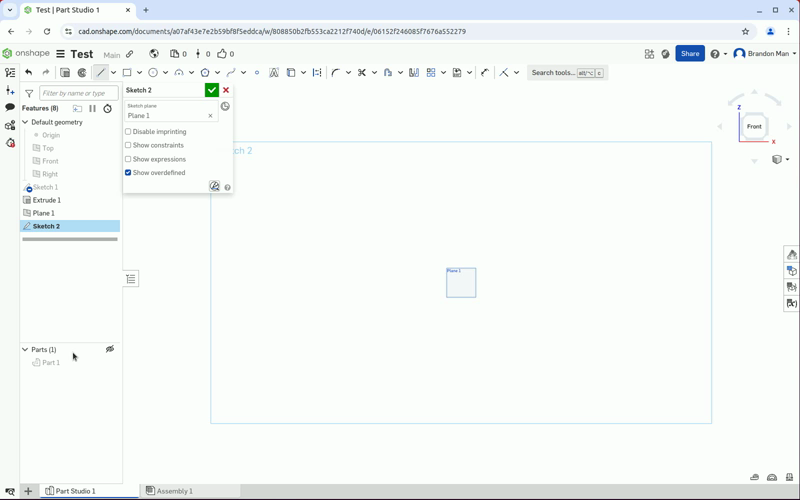
mouse_move(361, 254)
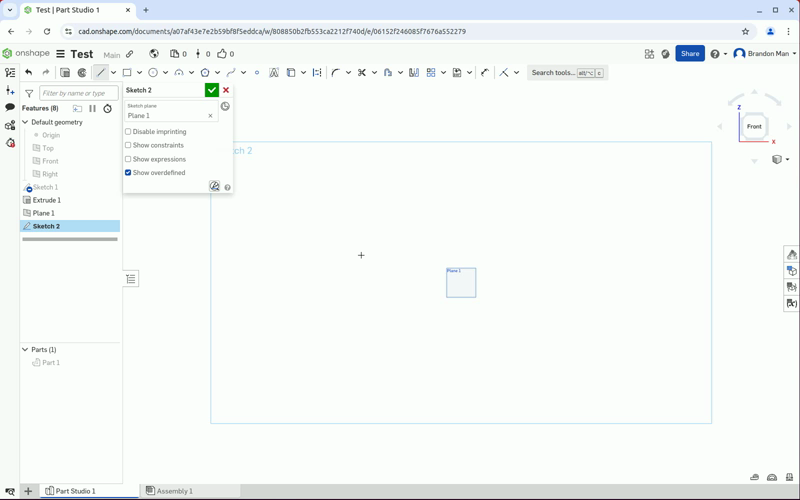
click(361, 254)
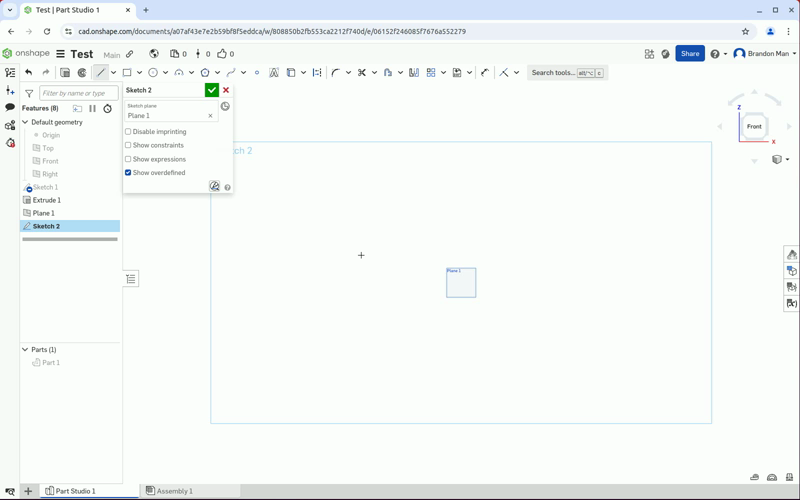
key_up(shift)
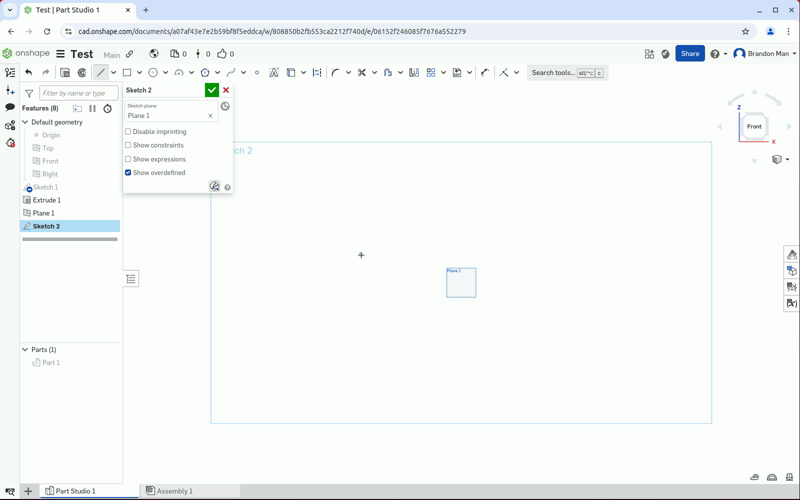
key_down(shift)
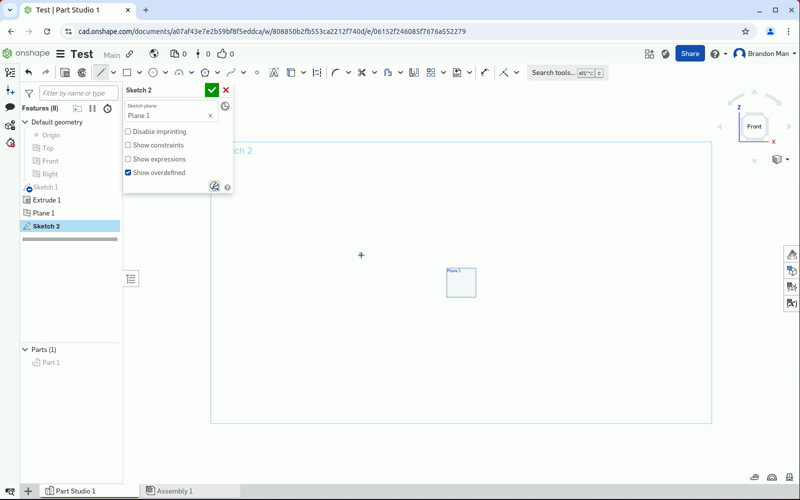
mouse_move(391, 254)
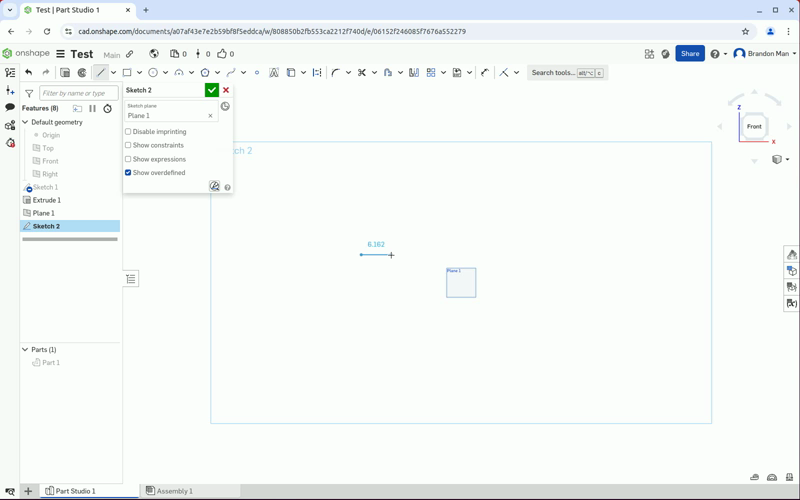
mouse_move(390, 254)
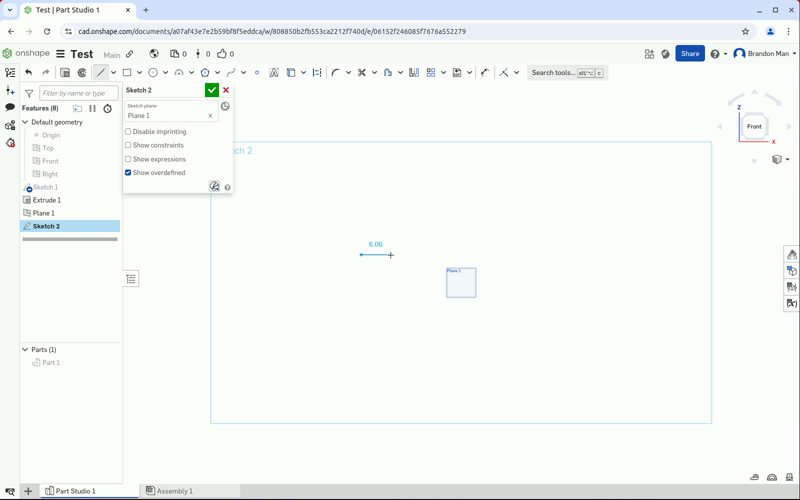
click(390, 254)
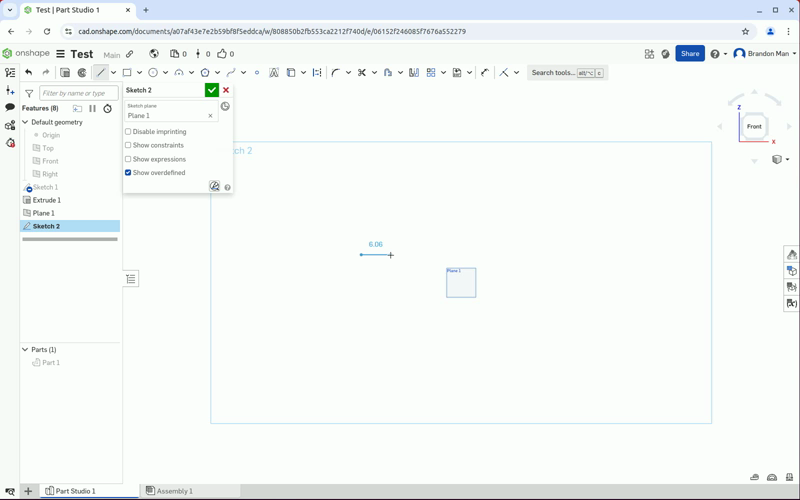
key_up(shift)
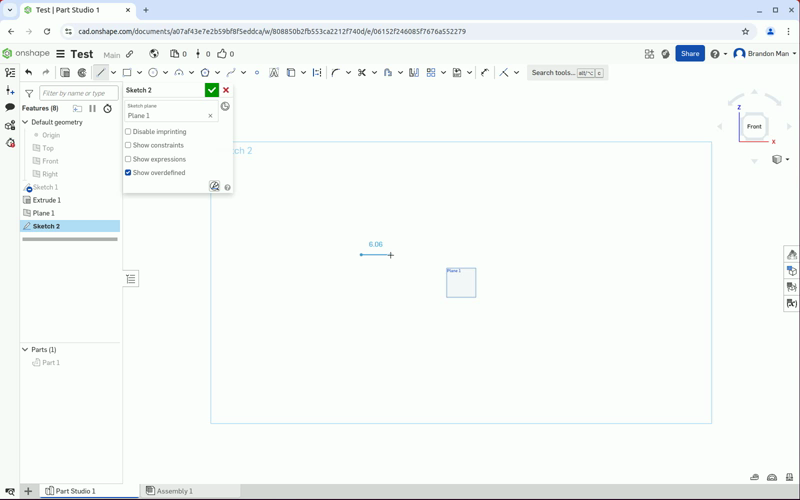
key_down(shift)
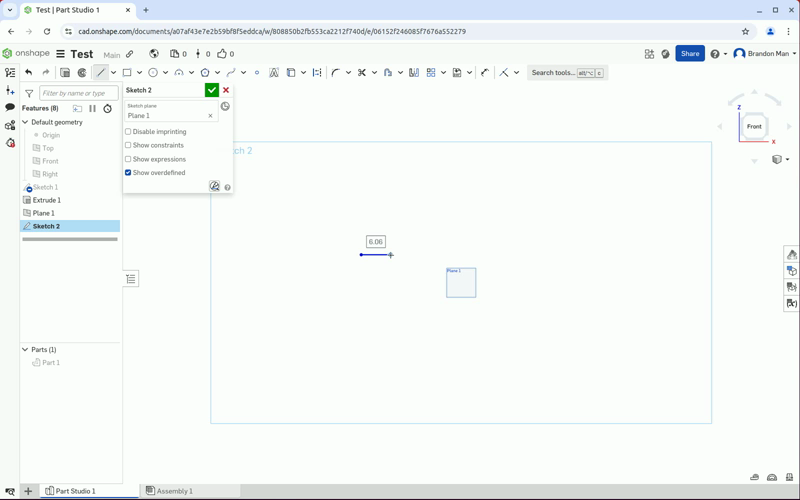
mouse_move(420, 254)
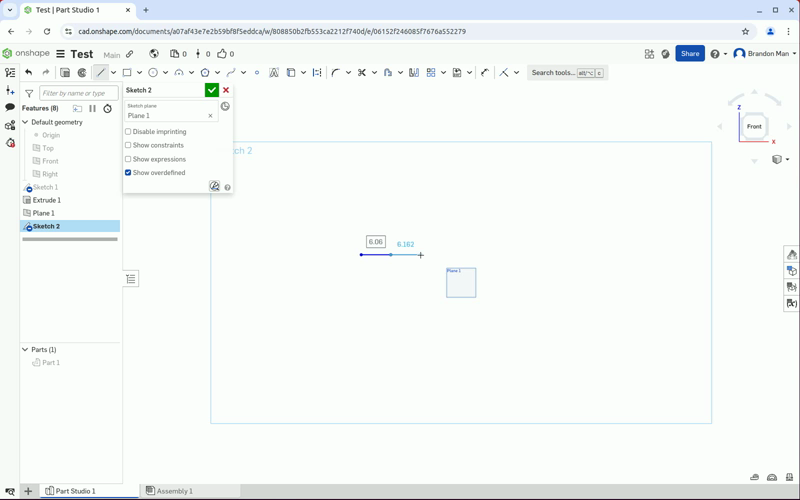
mouse_move(390, 231)
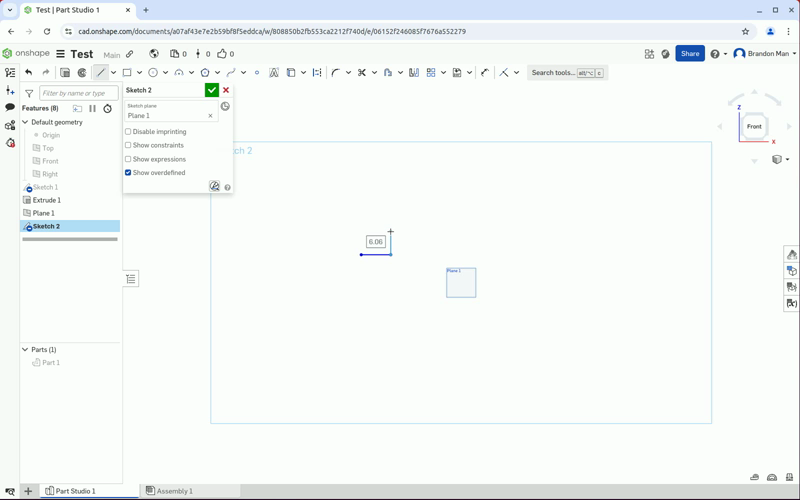
click(390, 231)
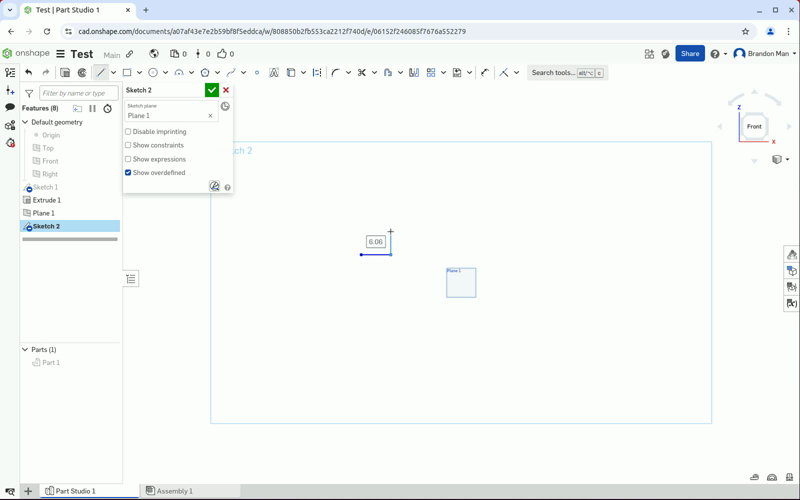
key_up(shift)
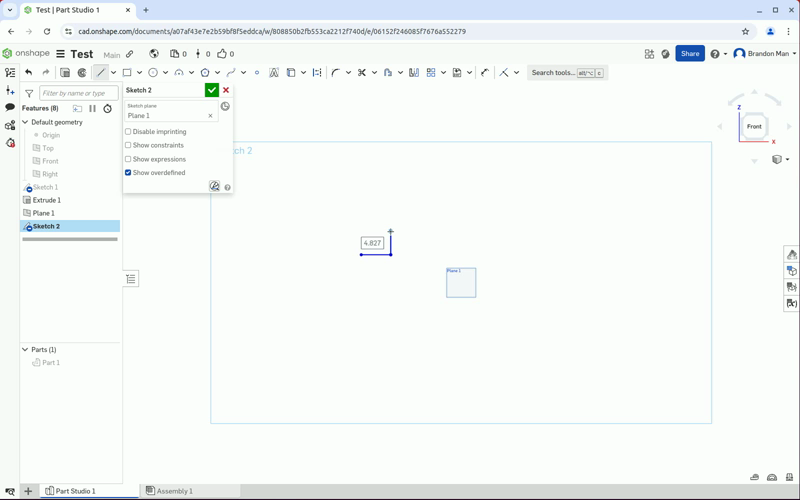
key_down(shift)
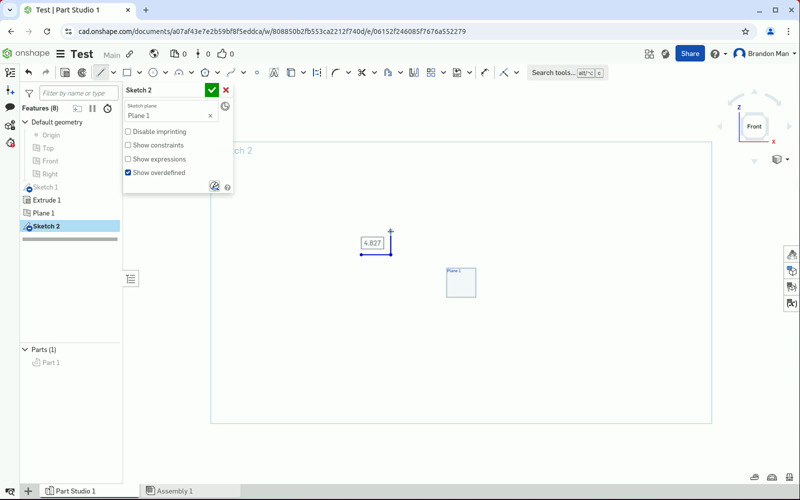
mouse_move(420, 231)
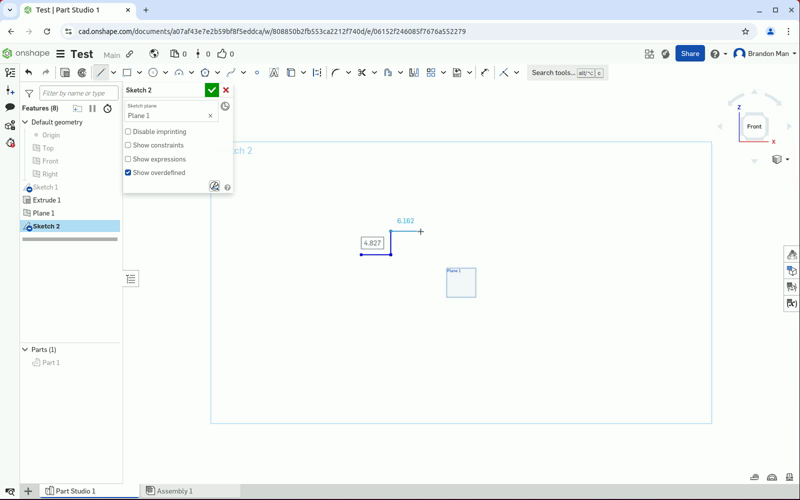
mouse_move(418, 231)
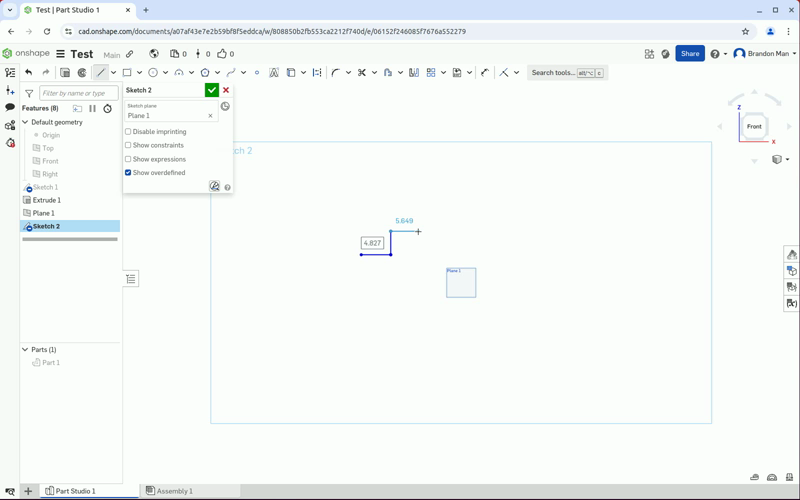
click(418, 231)
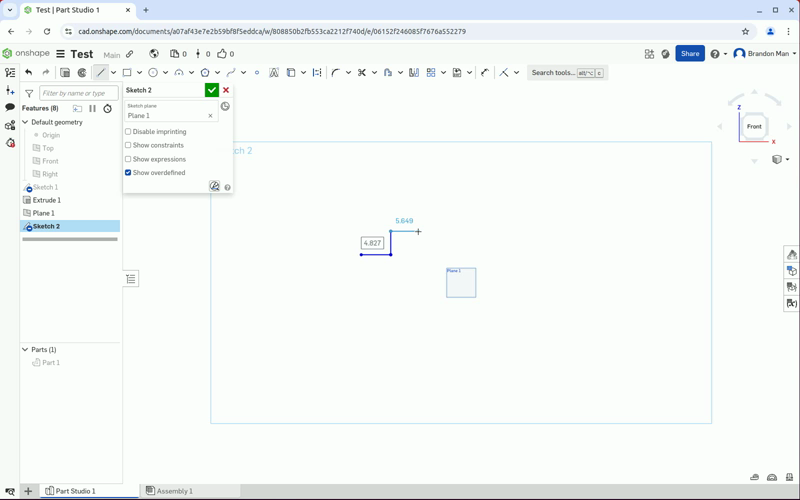
key_up(shift)
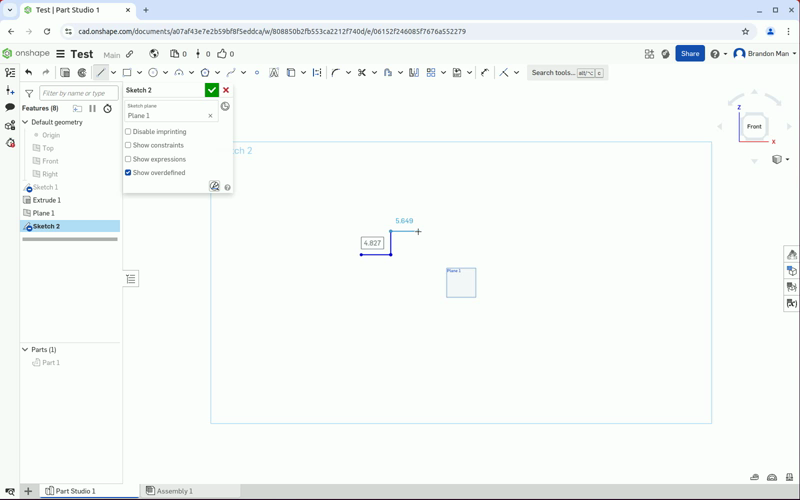
key_down(shift)
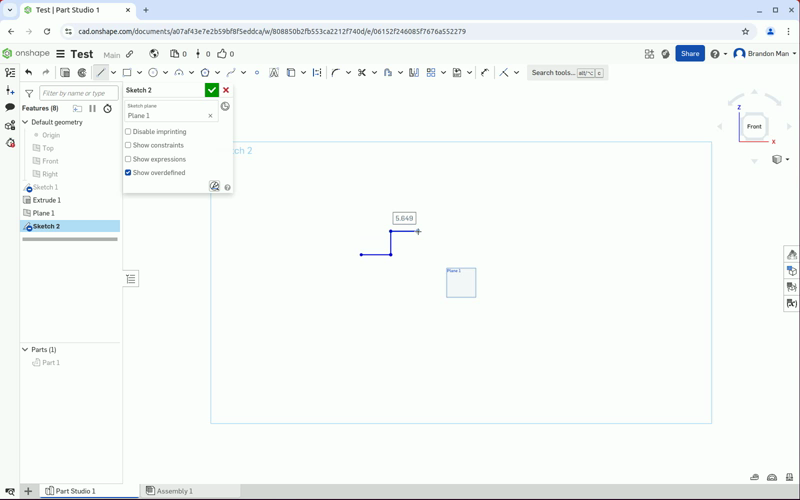
mouse_move(448, 231)
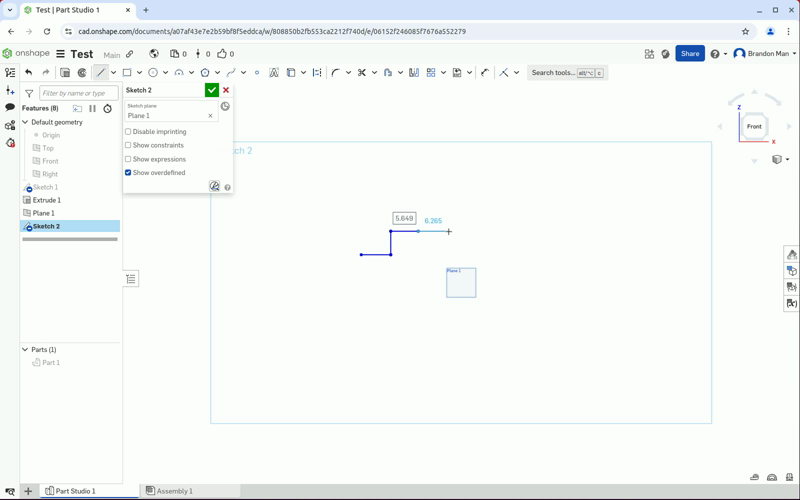
mouse_move(418, 207)
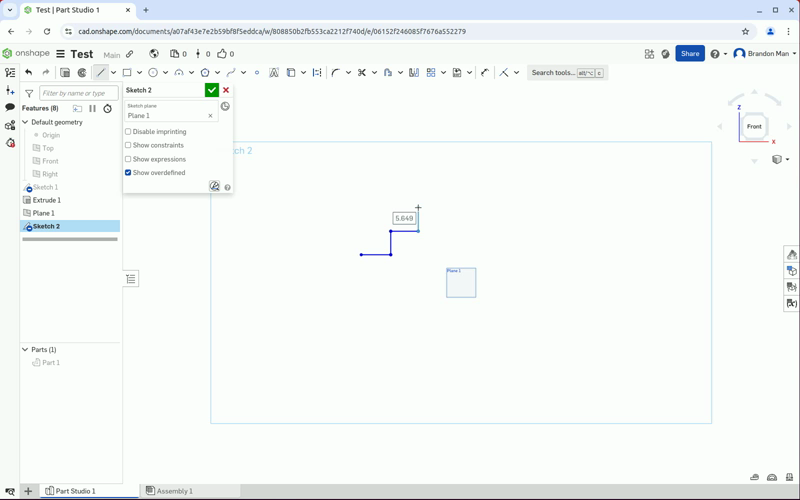
click(418, 207)
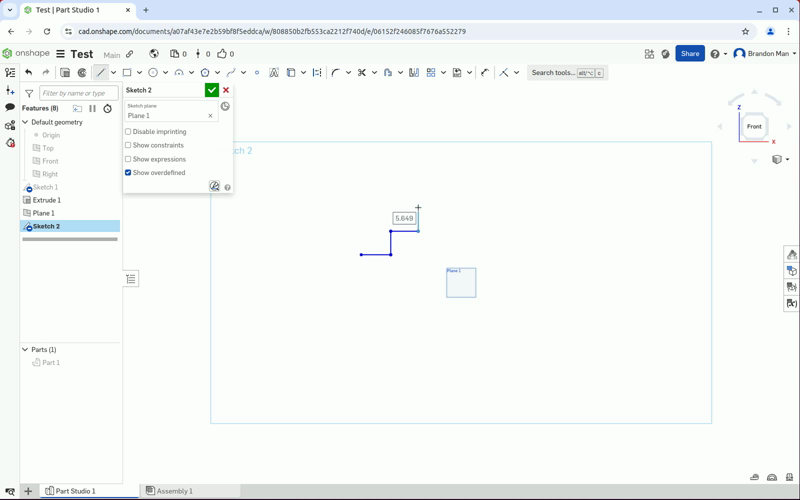
key_up(shift)
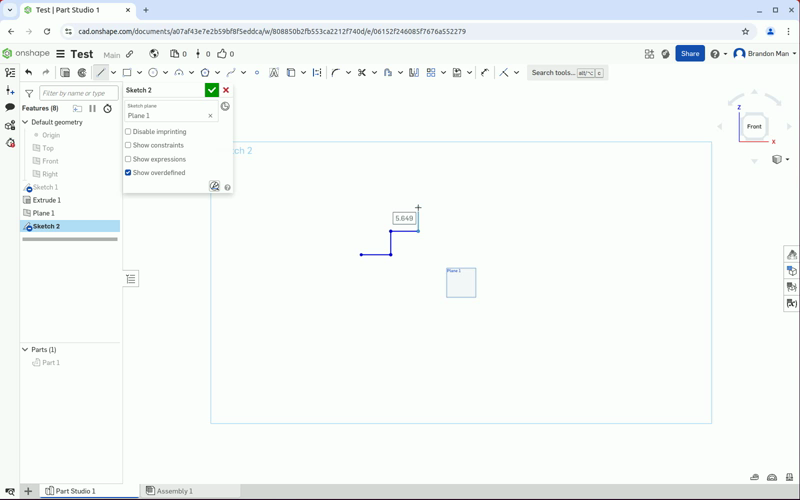
key_down(shift)
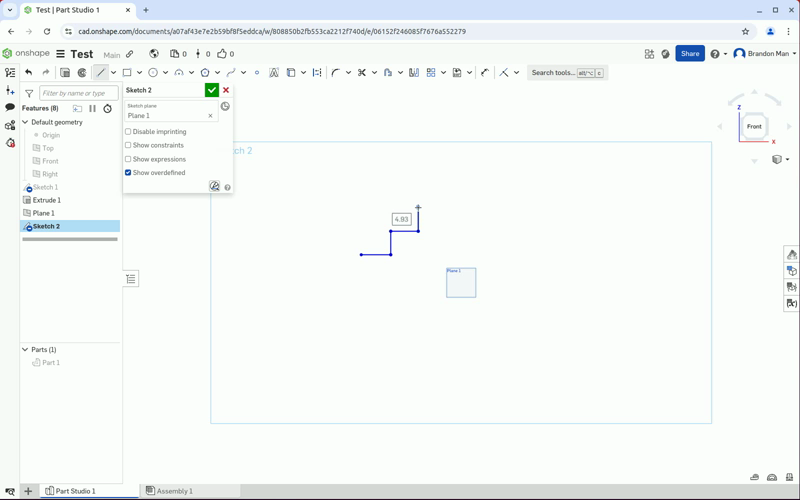
mouse_move(448, 207)
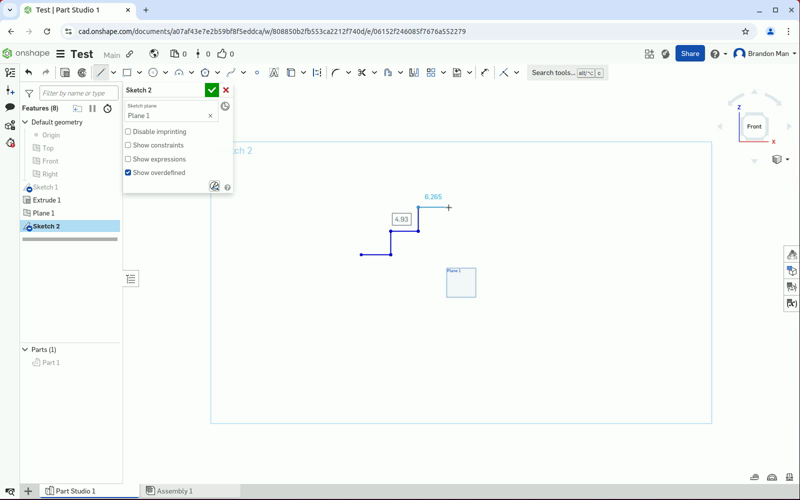
mouse_move(443, 207)
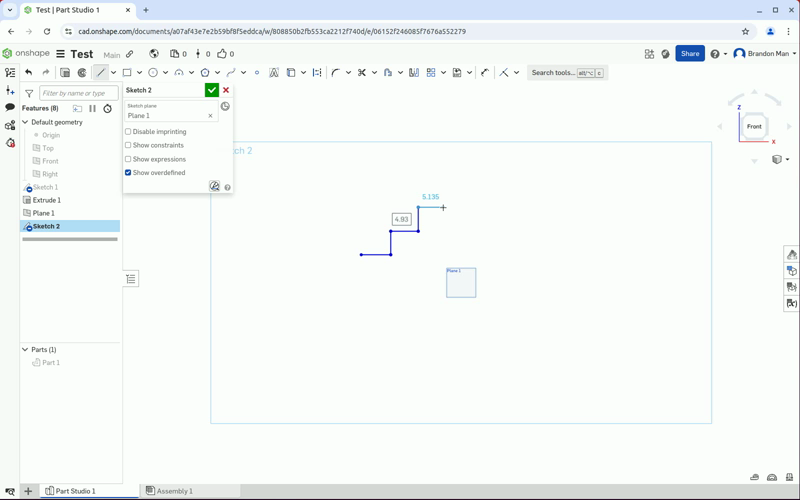
click(443, 207)
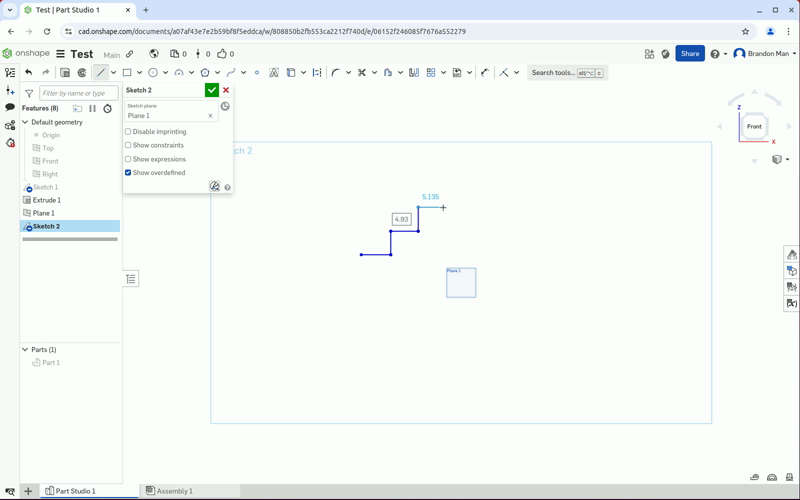
key_up(shift)
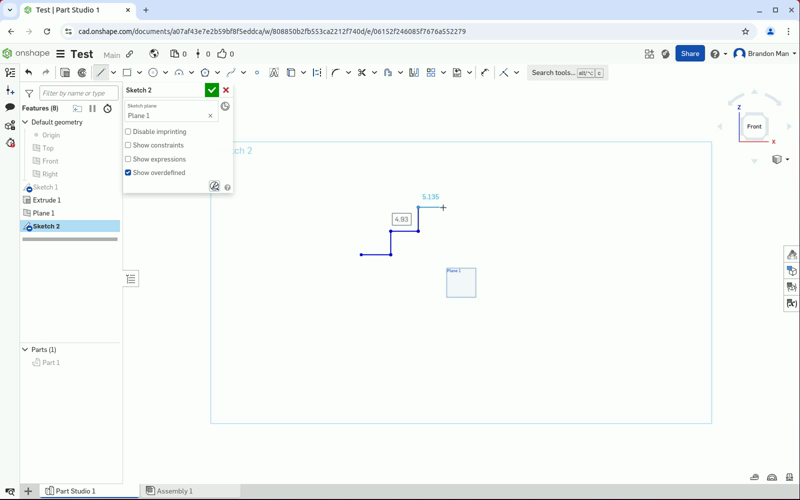
key_down(shift)
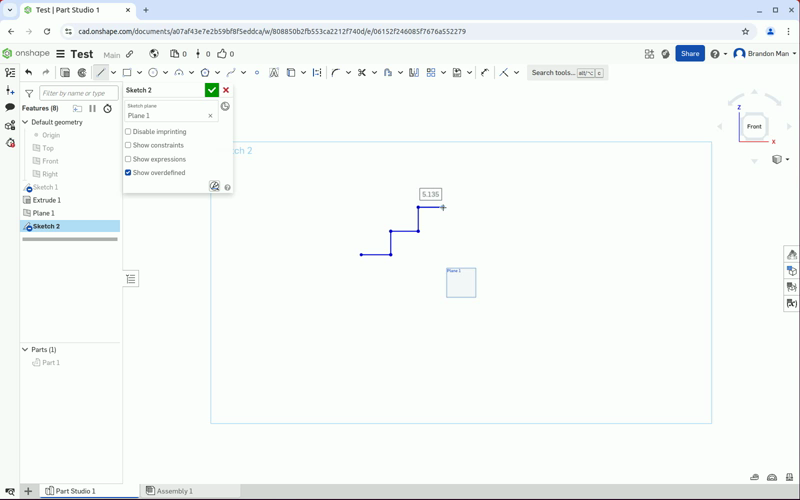
mouse_move(473, 207)
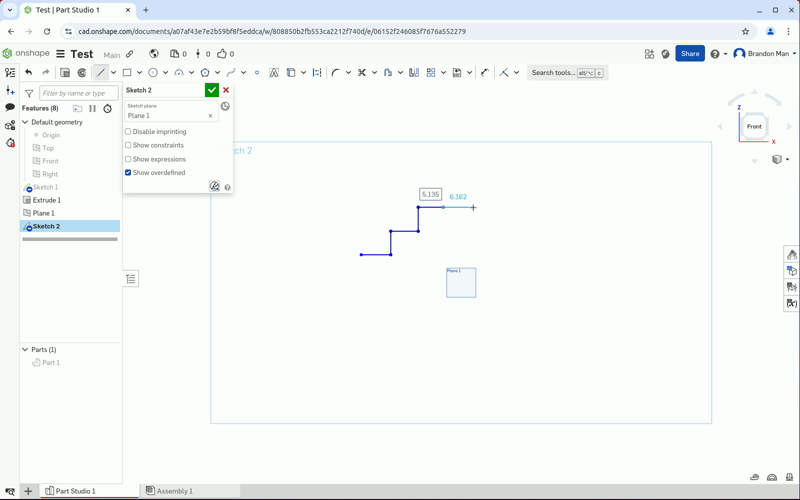
mouse_move(443, 185)
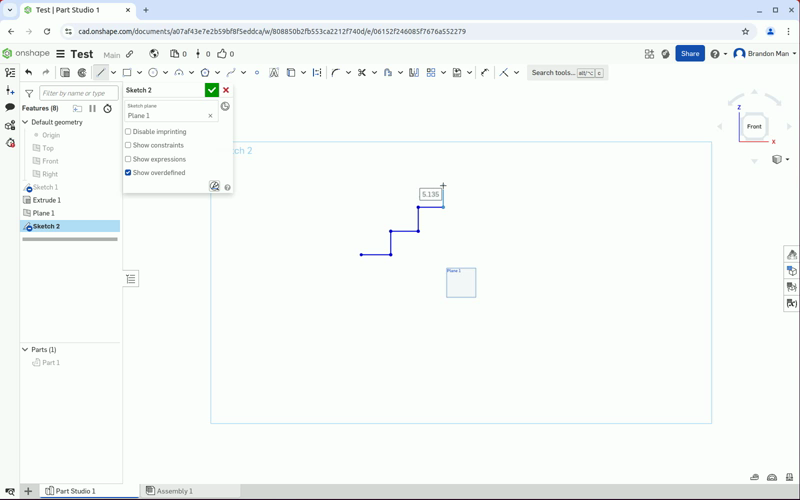
click(443, 185)
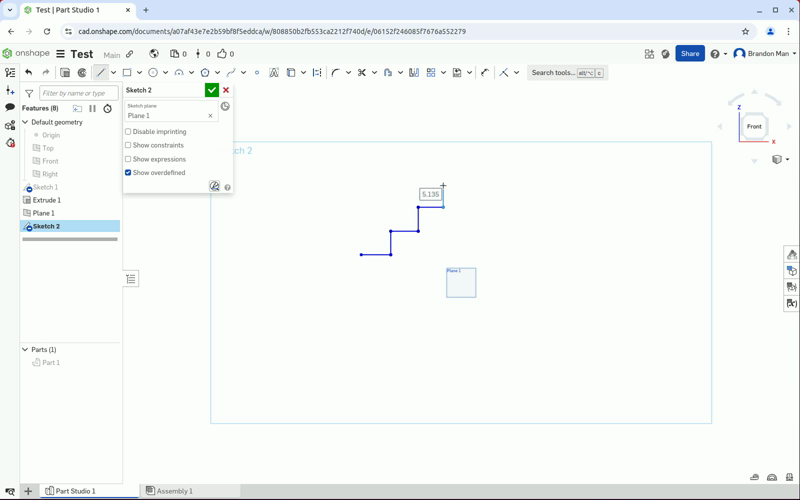
key_up(shift)
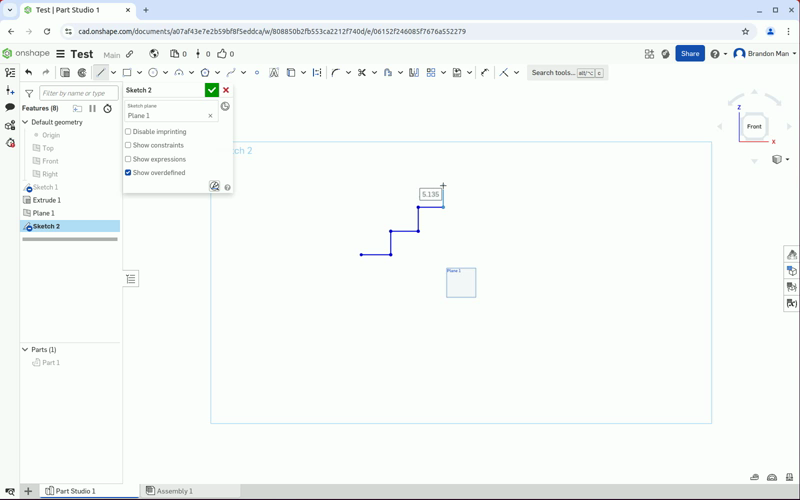
key_down(shift)
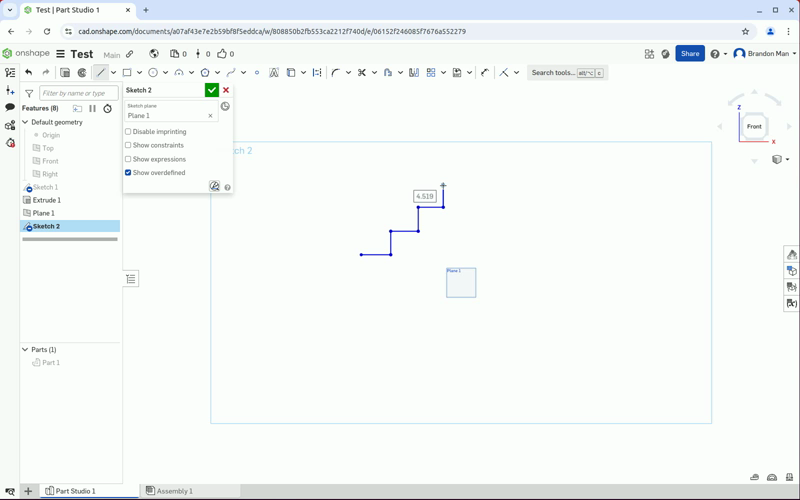
mouse_move(361, 185)
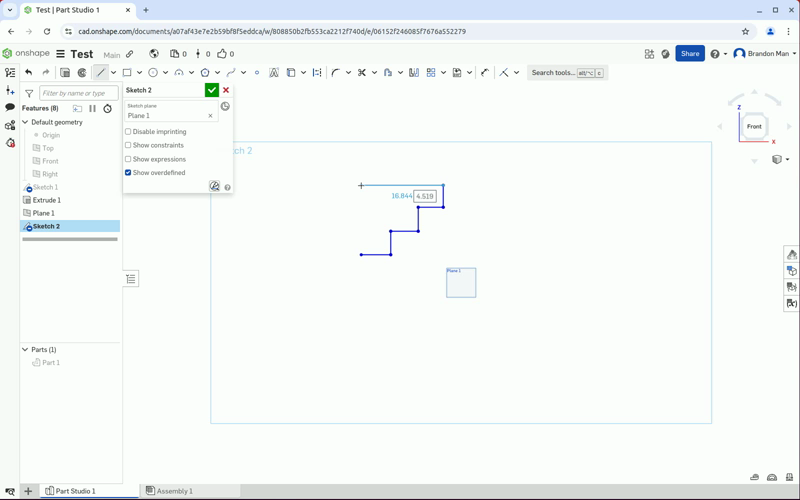
click(361, 185)
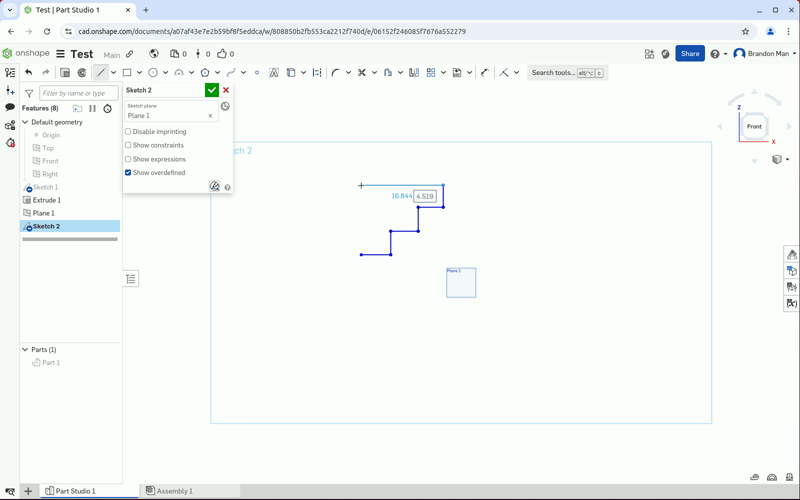
key_up(shift)
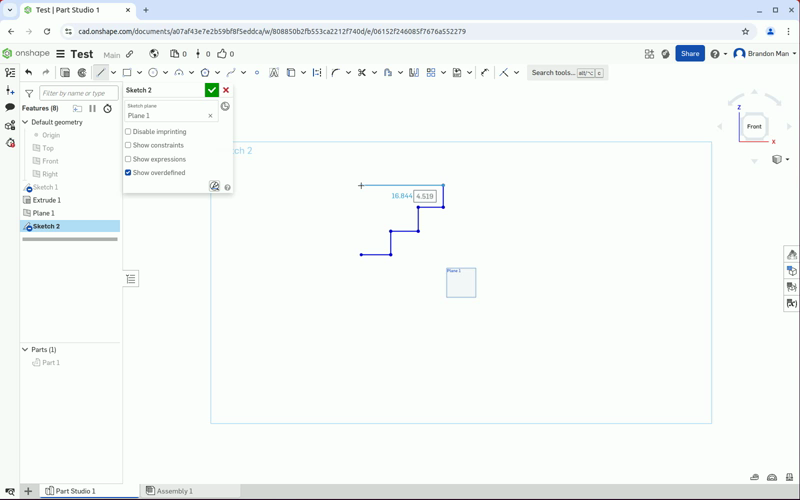
key_down(shift)
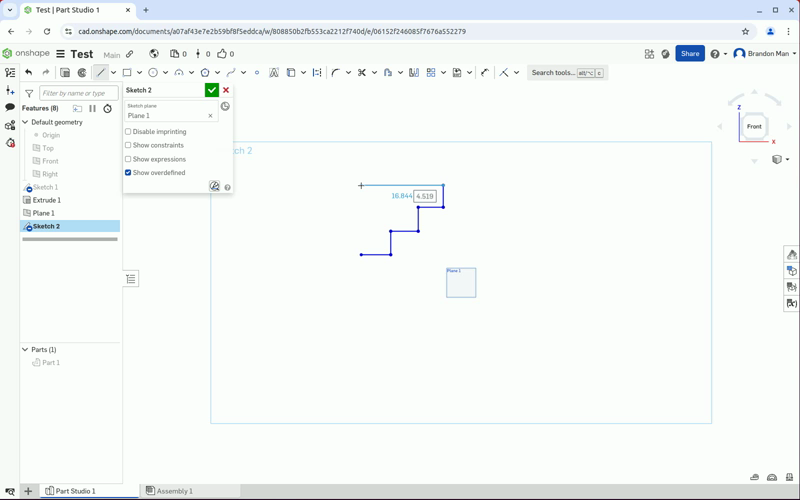
mouse_move(361, 254)
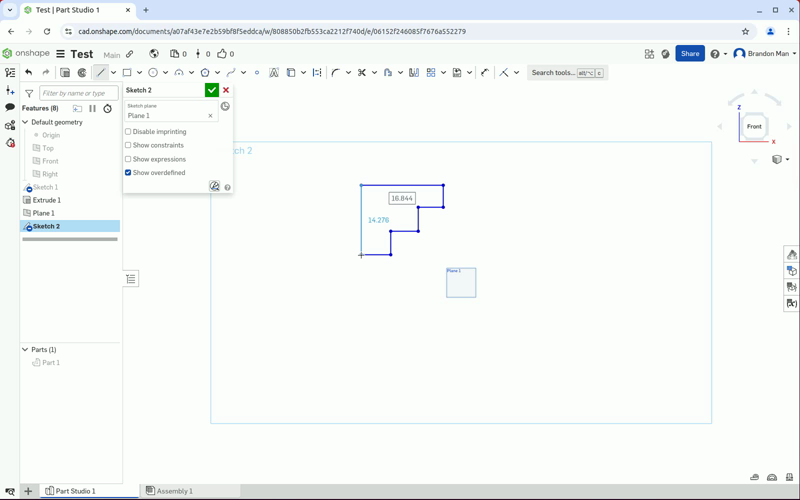
key_up(shift)
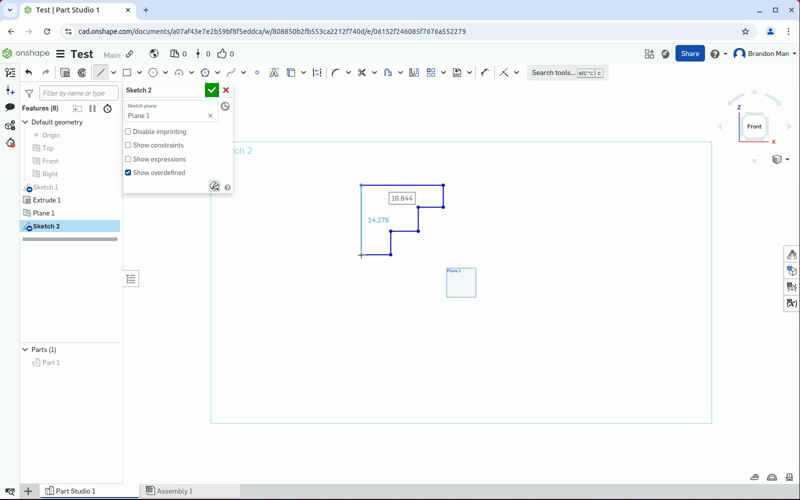
click(361, 254)
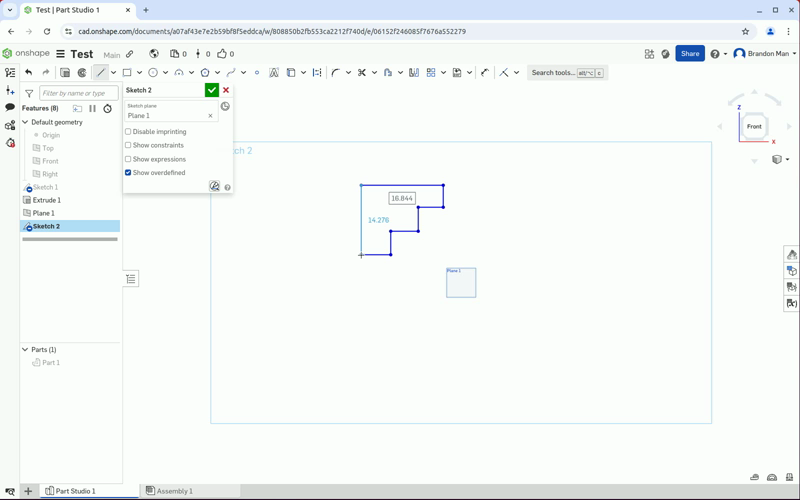
key(esc)
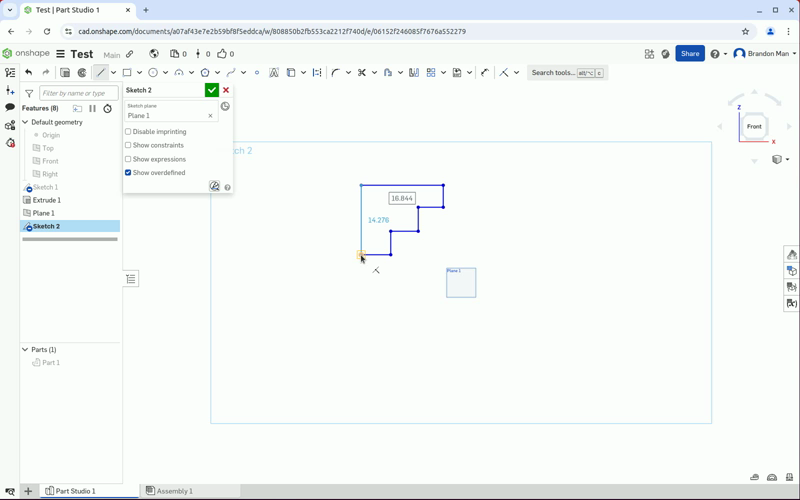
mouse_move(371, 233)
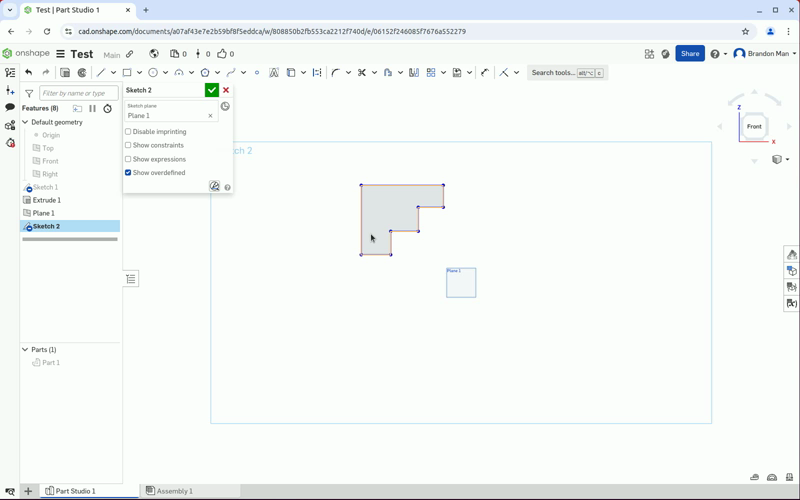
click(371, 233)
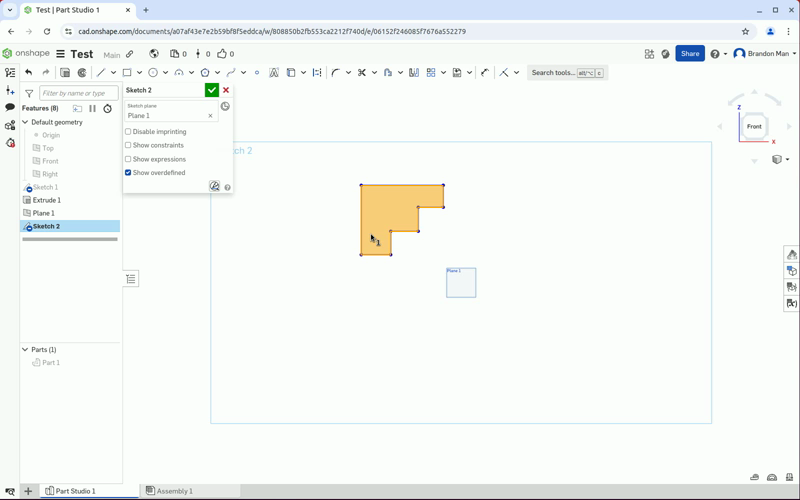
mouse_move(73, 352)
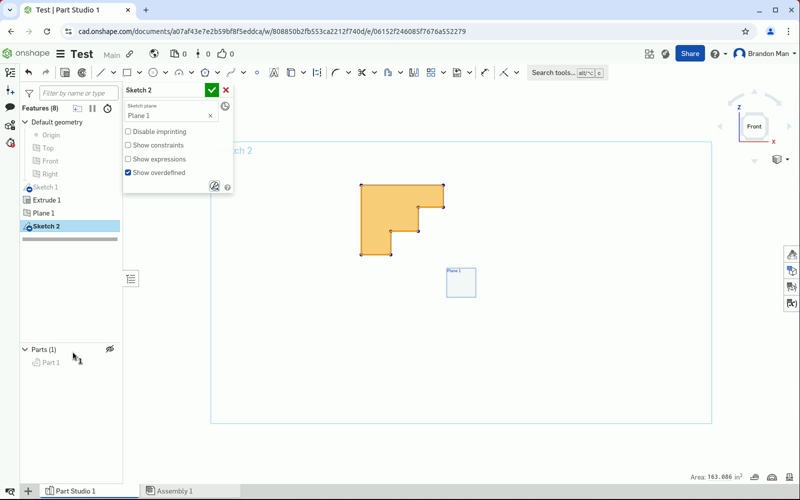
key(shift+y)
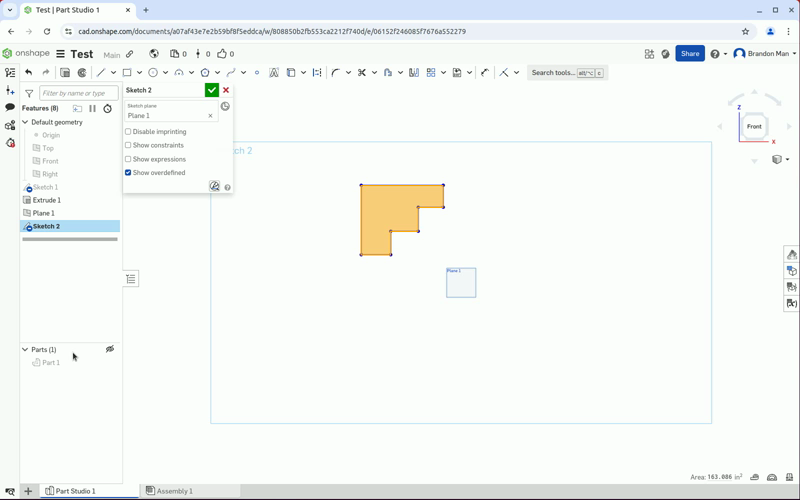
key(shift+e)
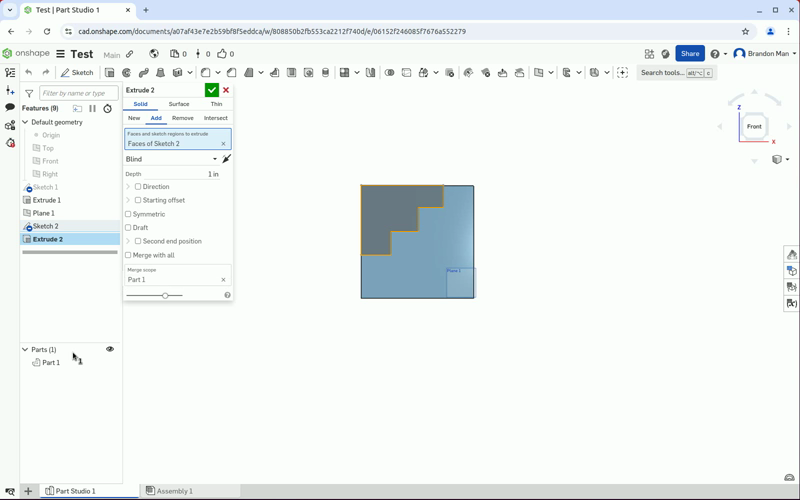
mouse_move(143, 106)
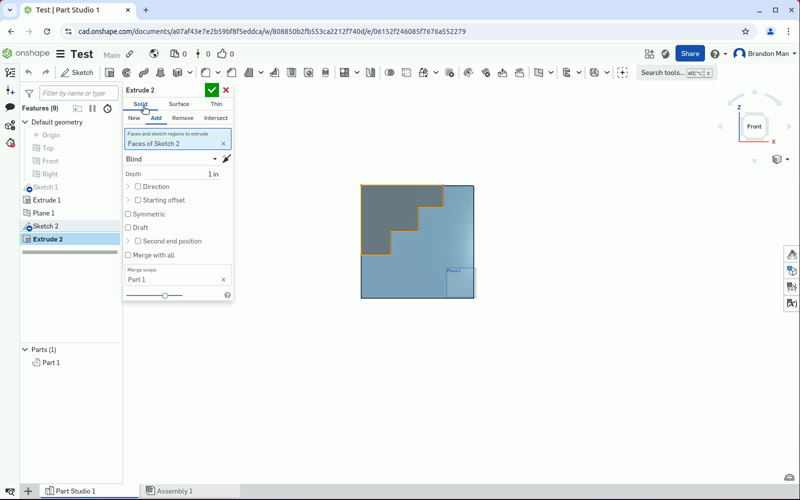
click(143, 106)
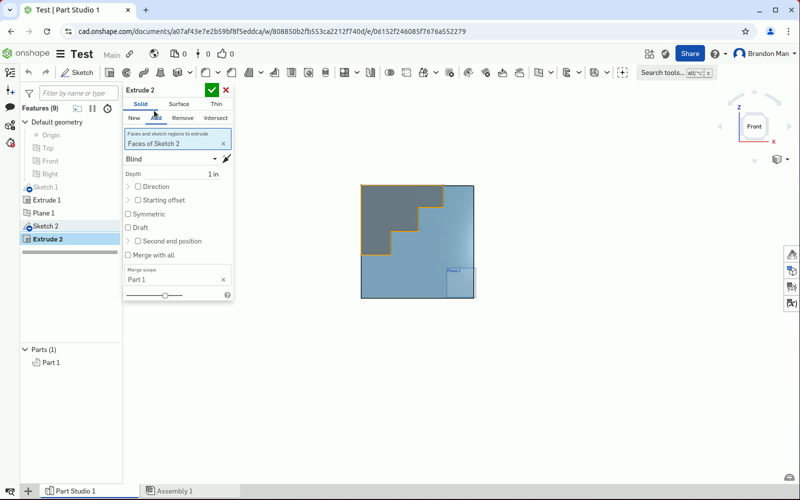
mouse_move(186, 120)
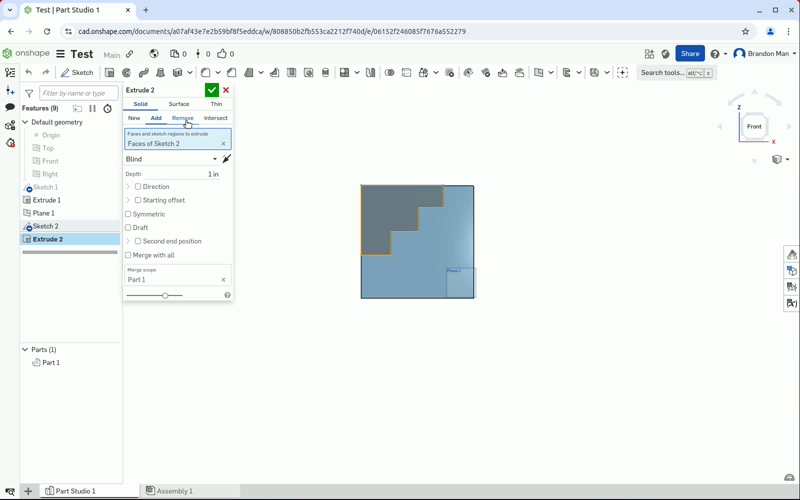
click(186, 120)
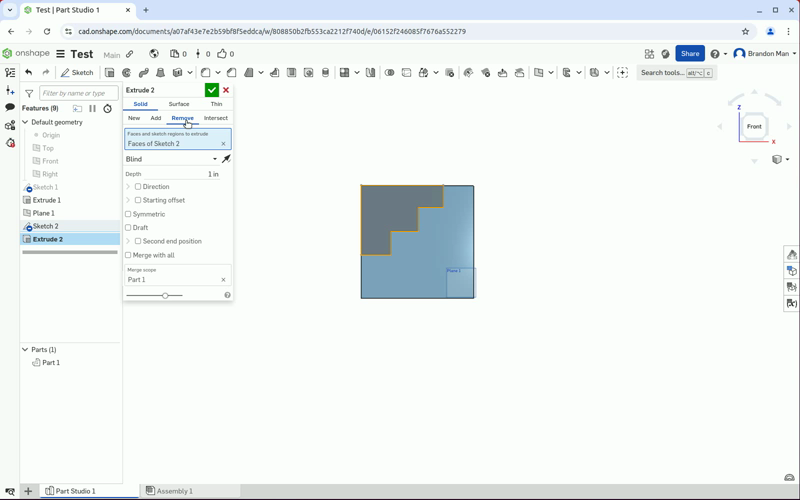
key(tab, 4)
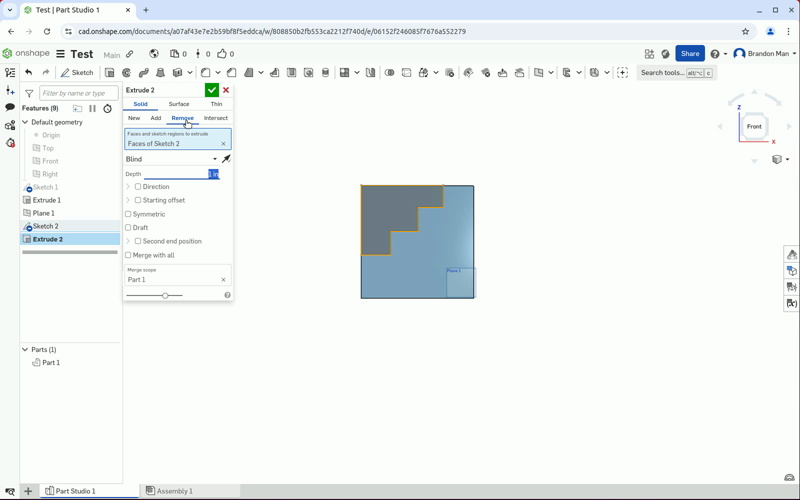
text(23.108)
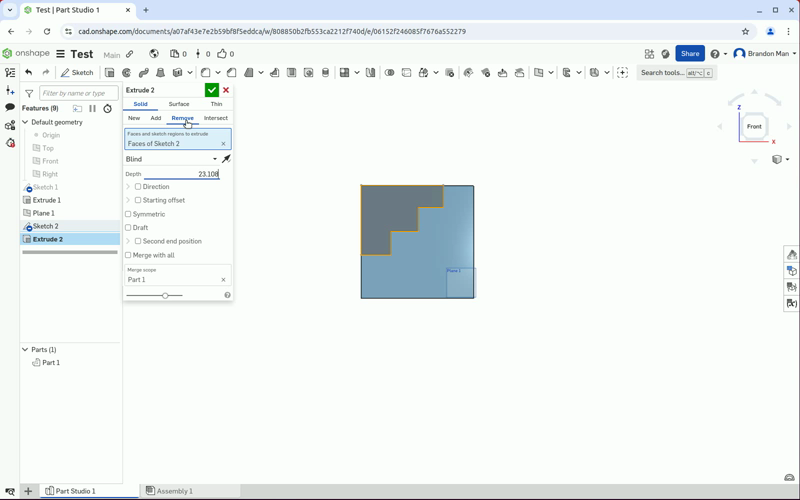
key(tab, 6)
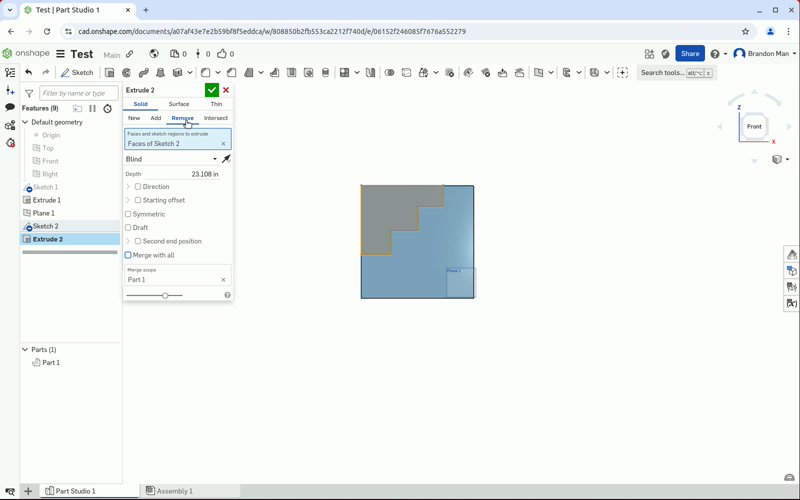
key(space)
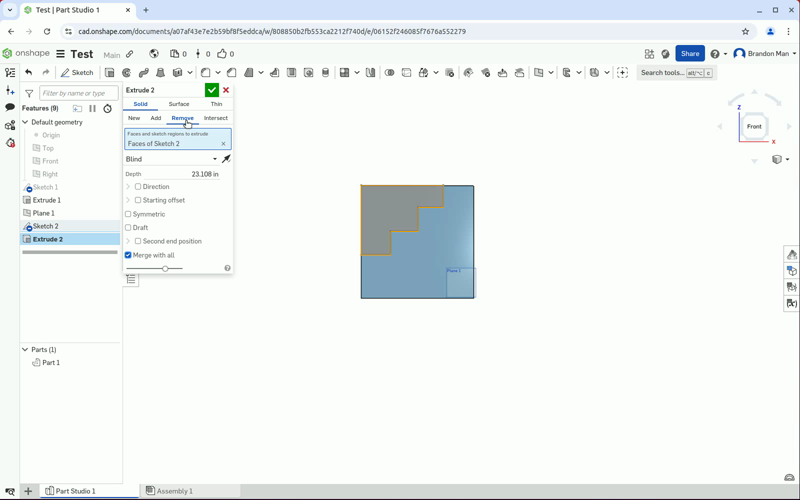
key(enter)
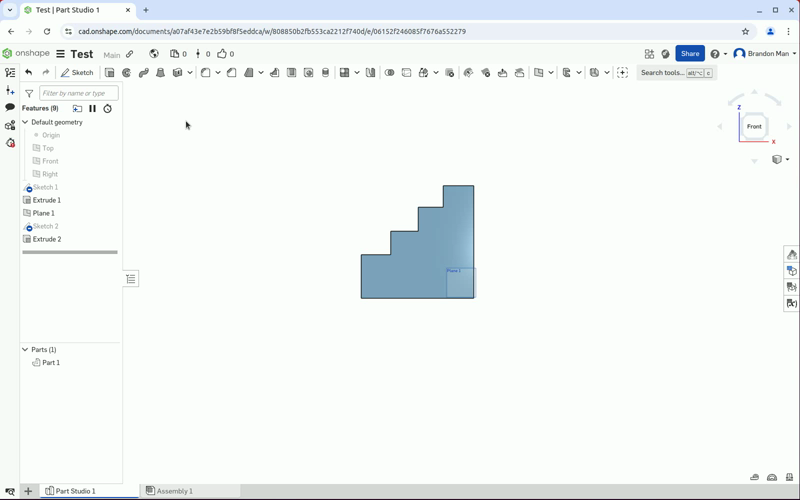
key(shift+h)
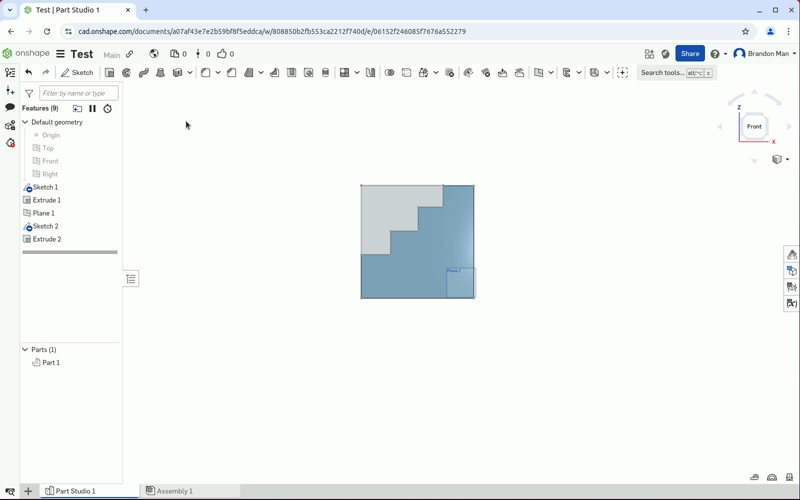
key(shift+h)
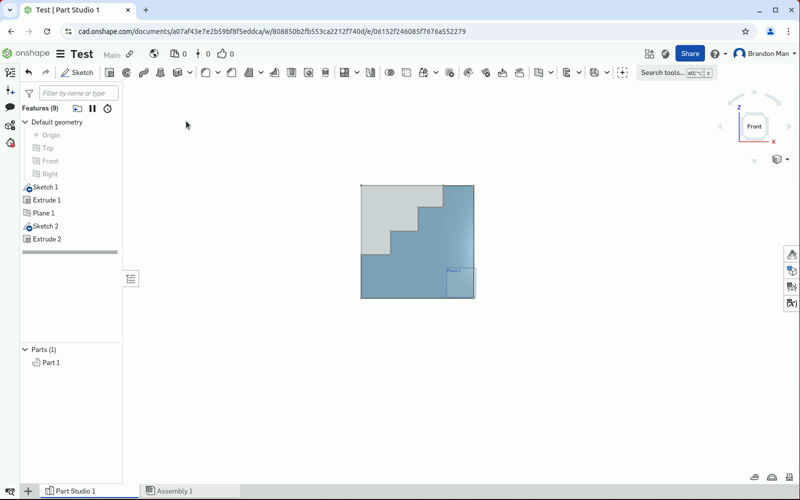
key(shift+7)
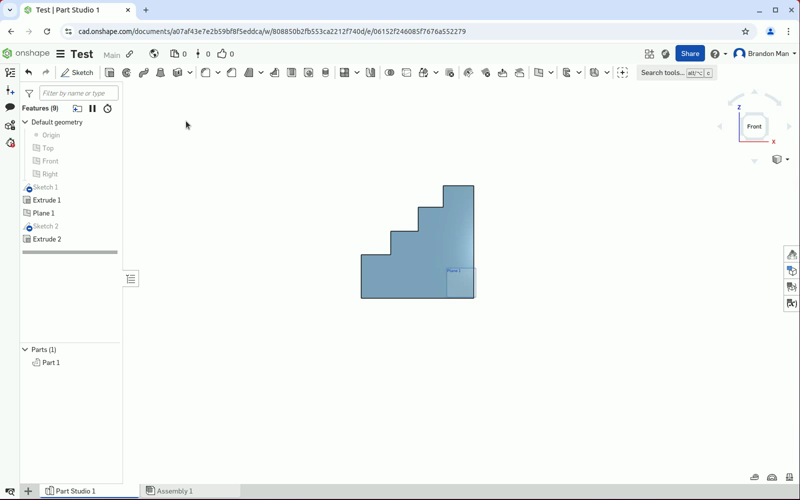
key(left, 2)
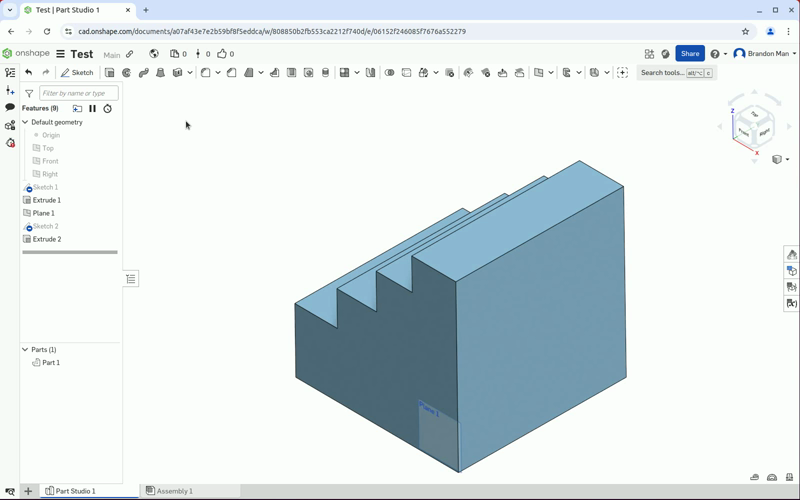
key(down, 2)
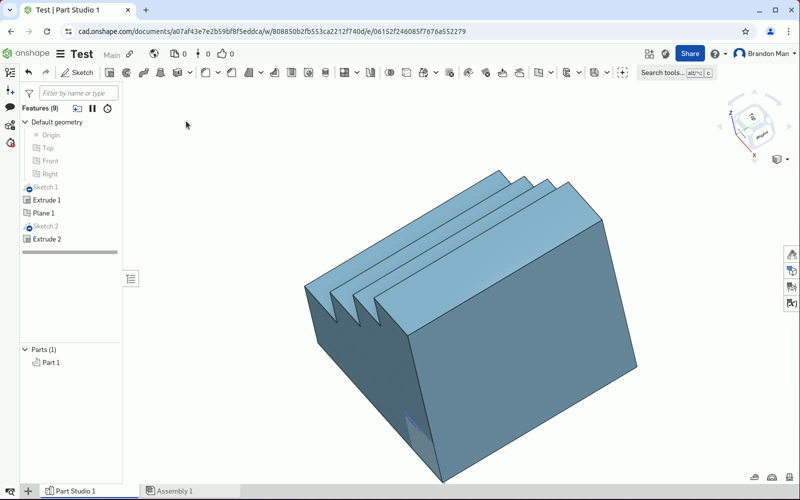
key(up, 2)
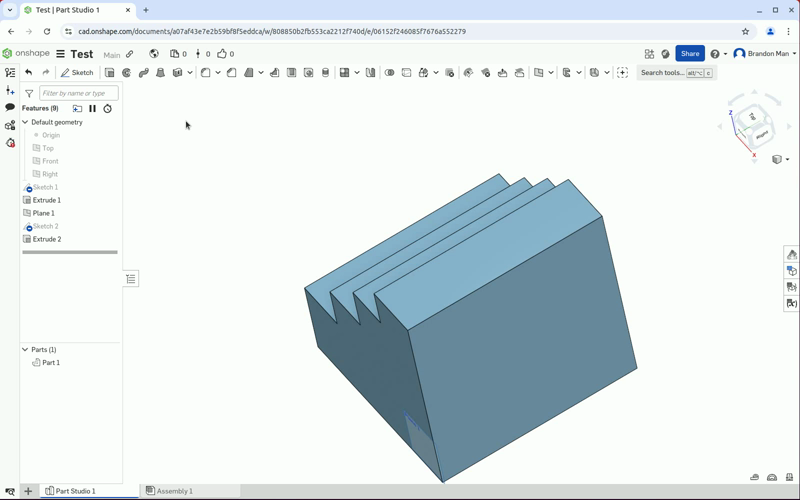
key(right, 2)
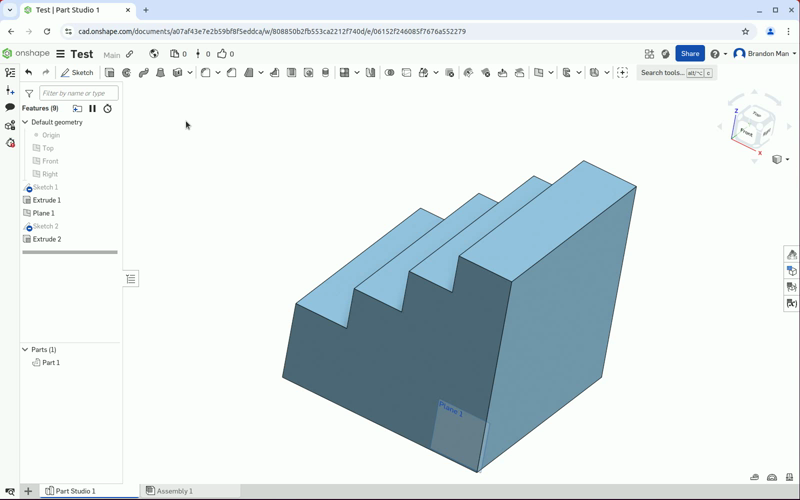
mouse_move(73, 189)
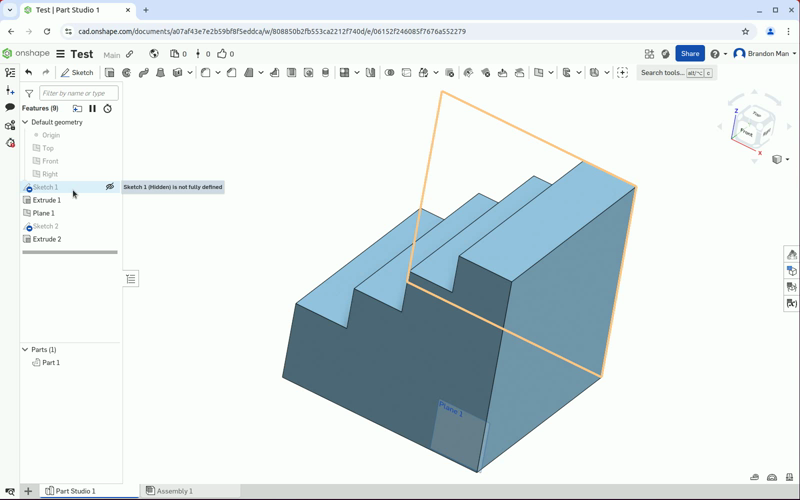
click(73, 189)